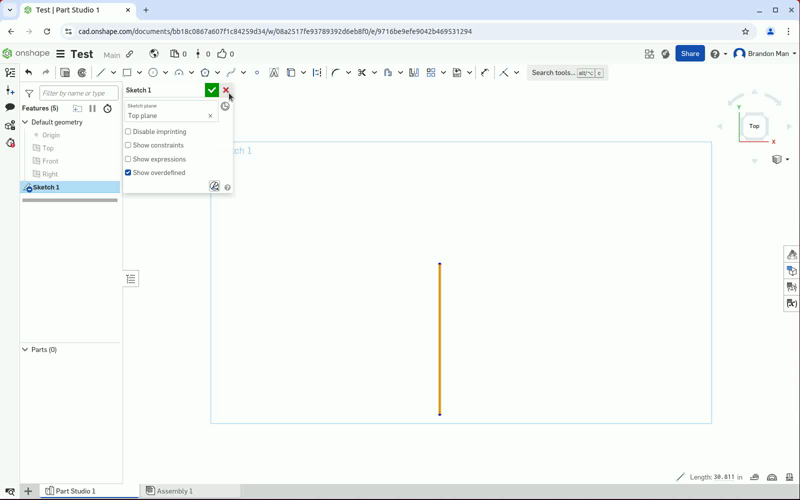
key(shift+h)
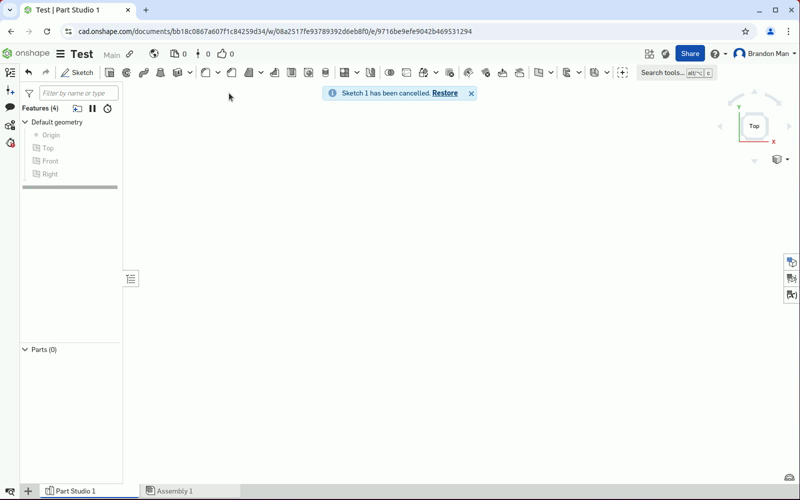
mouse_move(73, 352)
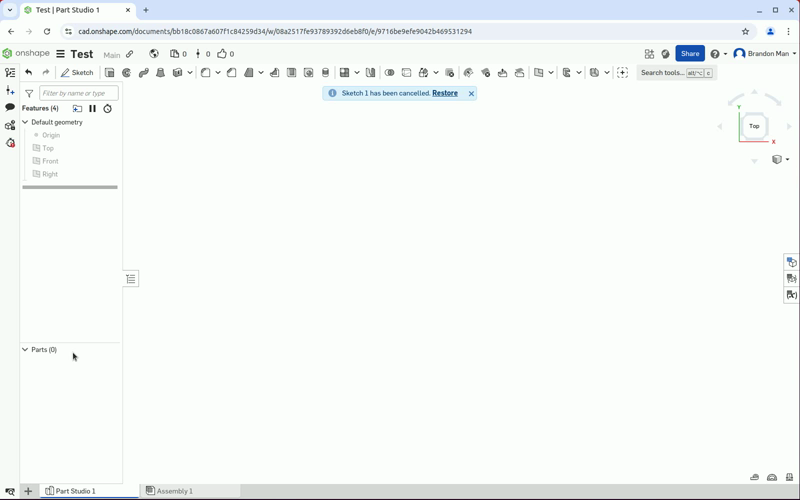
key(y)
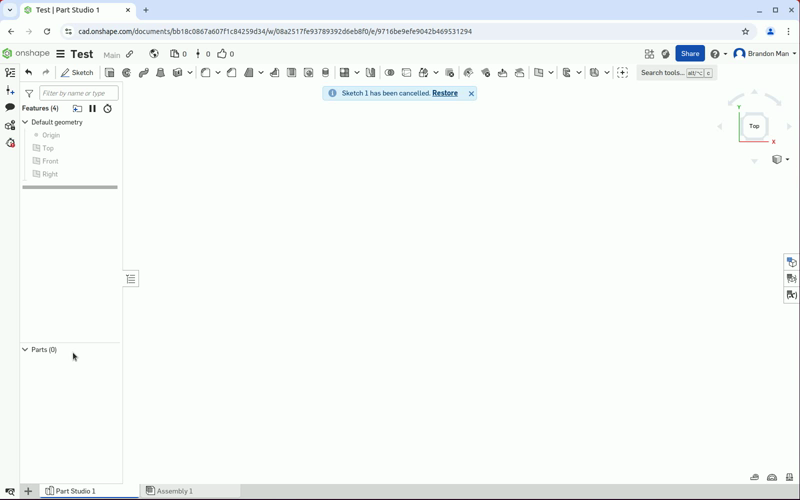
key(shift+p)
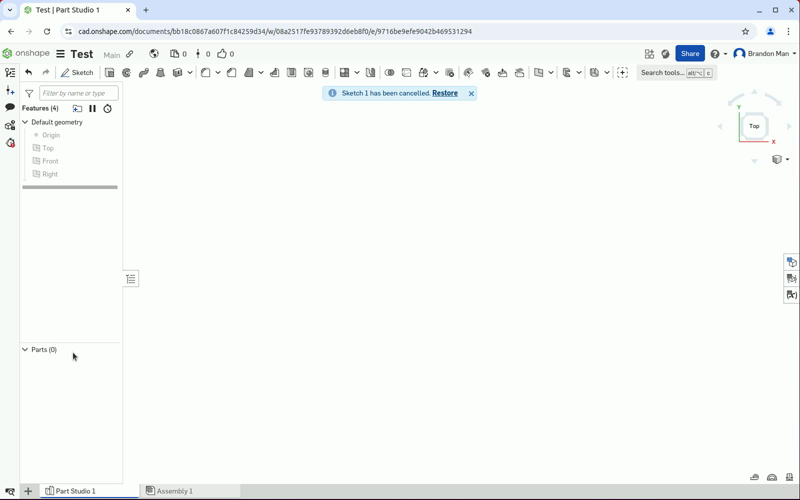
key(space)
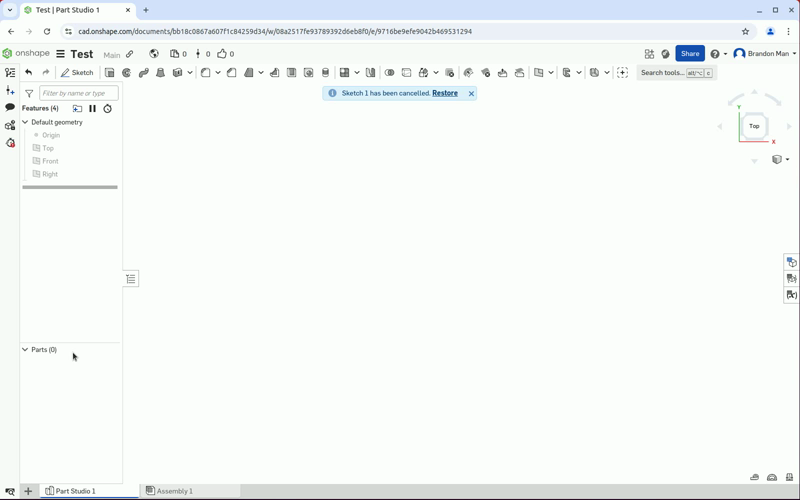
key_down(shift)
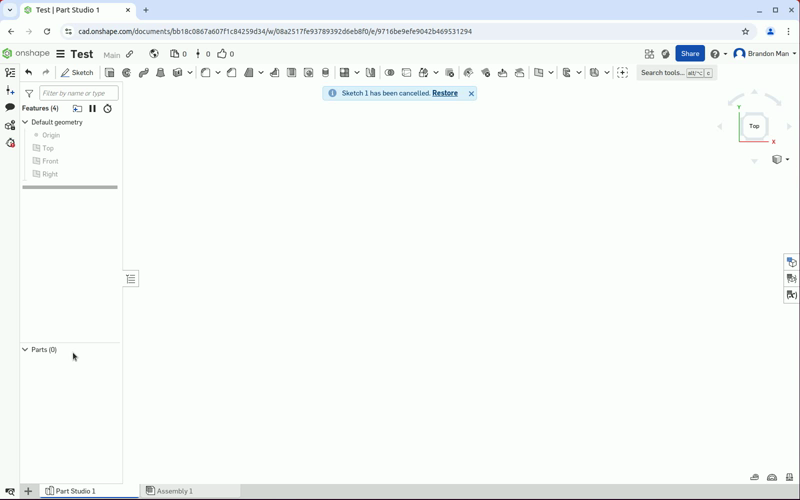
key(up)
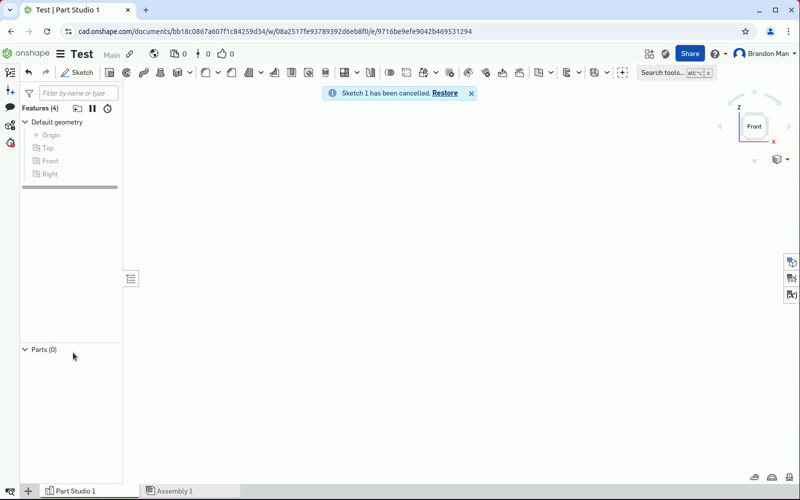
key_up(shift)
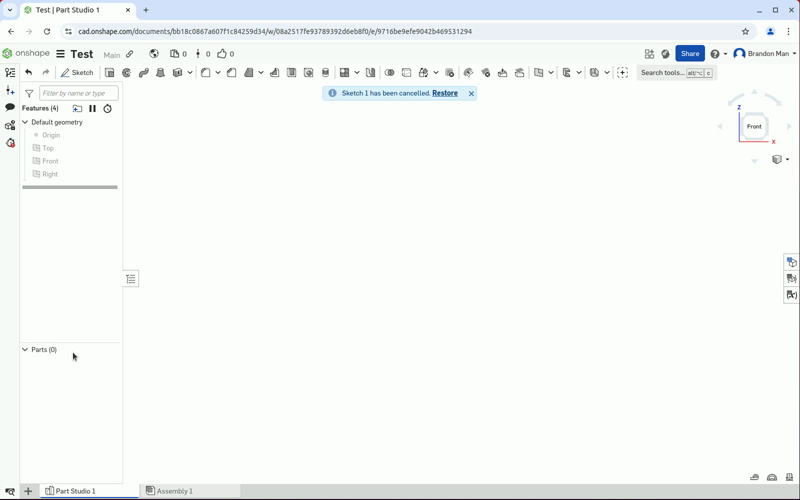
mouse_move(73, 352)
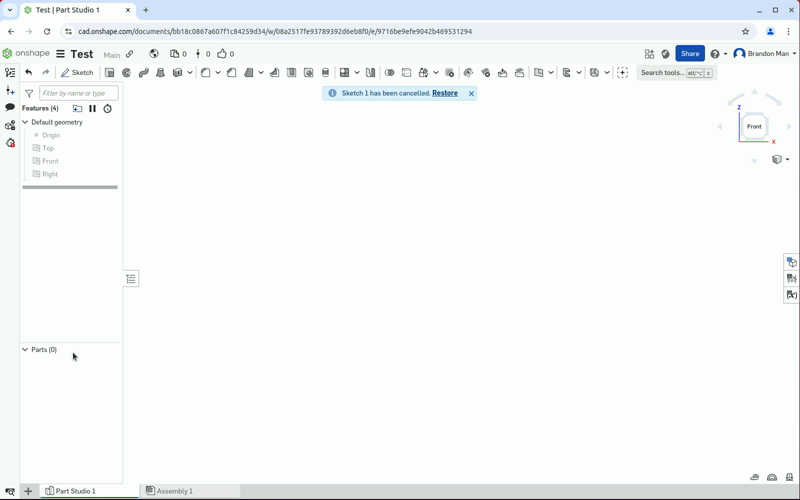
key(shift+y)
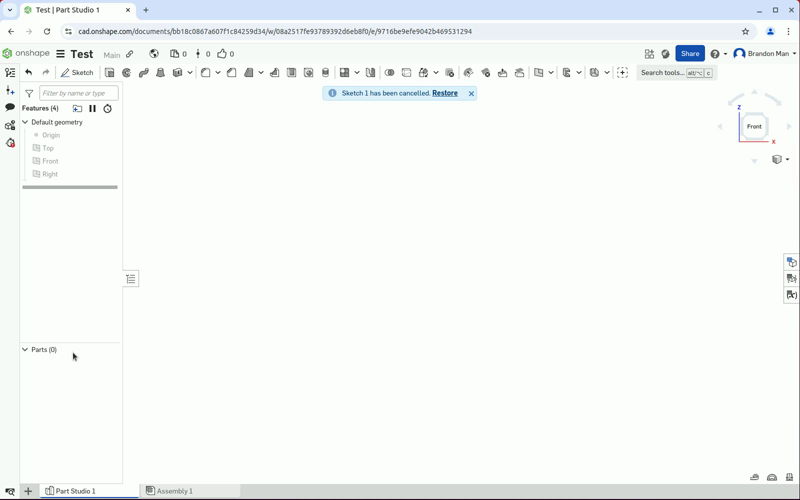
key(shift+s)
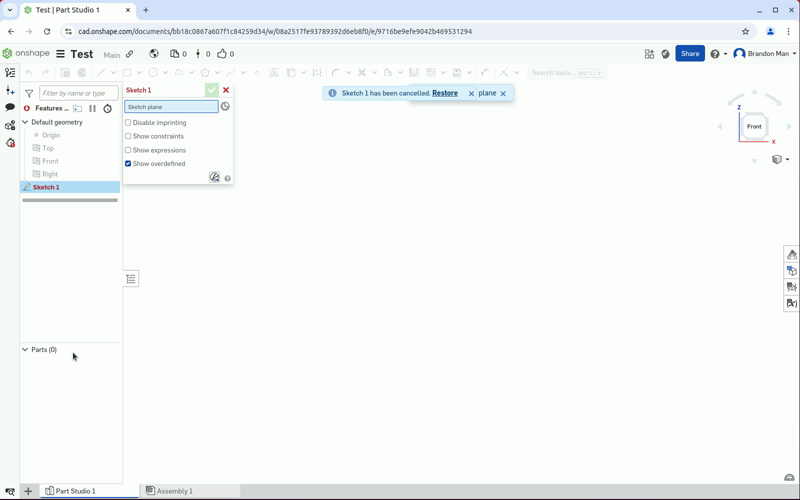
mouse_move(73, 163)
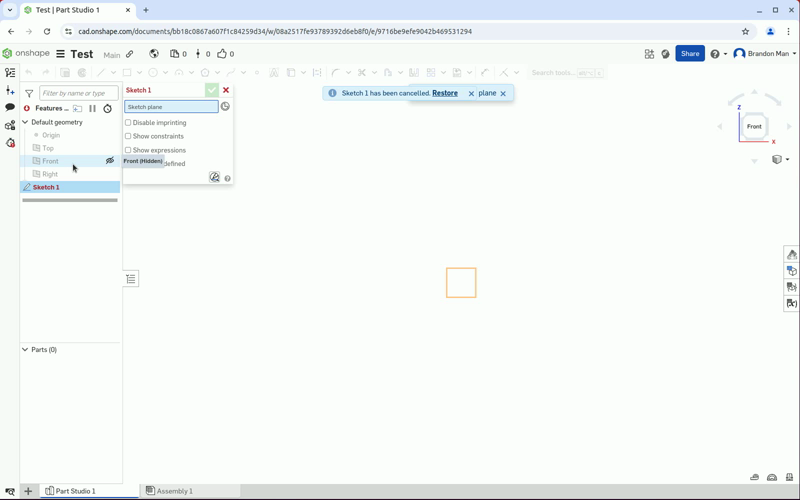
click(73, 163)
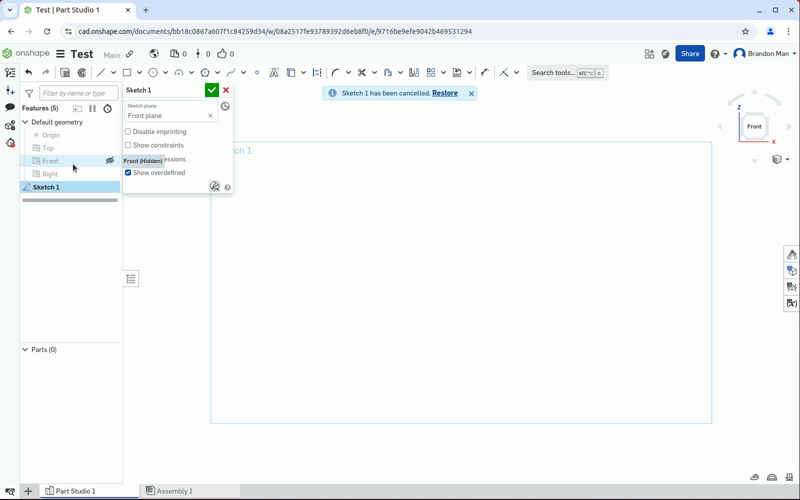
mouse_move(73, 352)
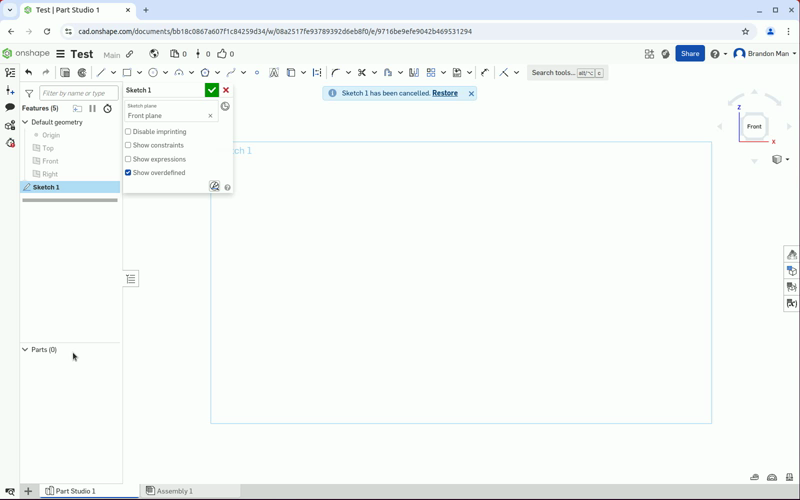
key(y)
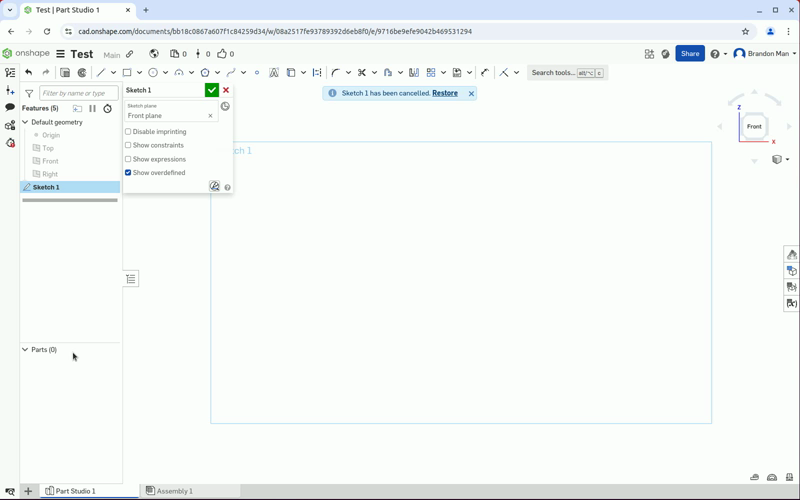
key(c)
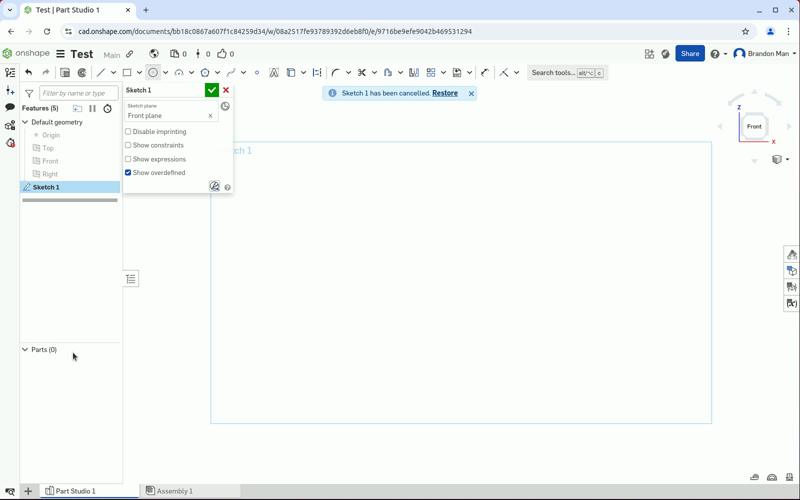
key_down(shift)
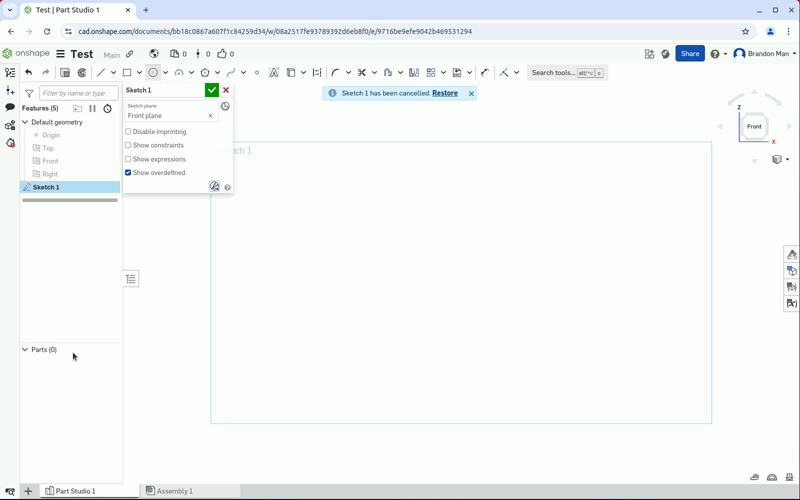
mouse_move(461, 282)
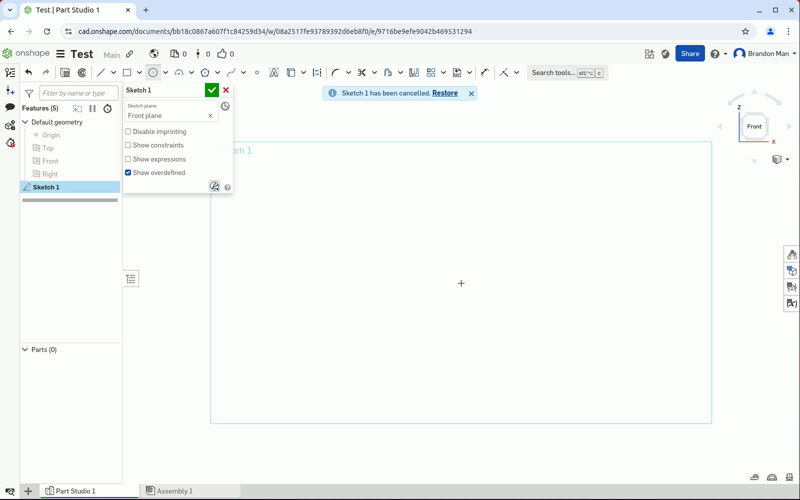
click(461, 282)
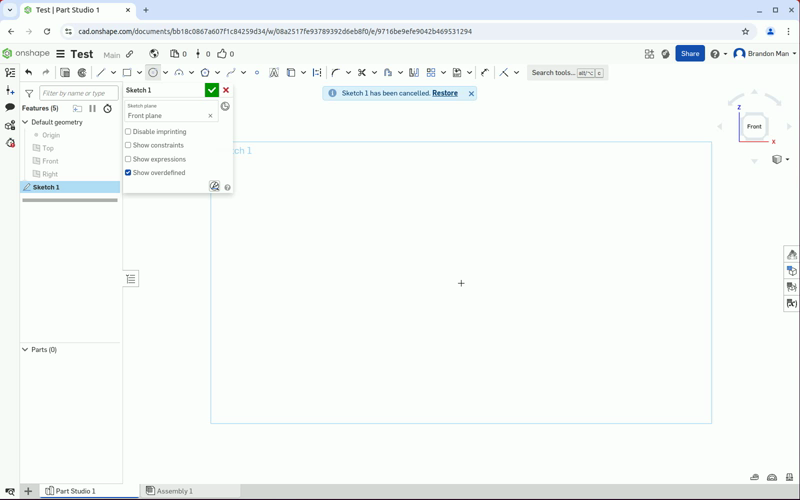
key_up(shift)
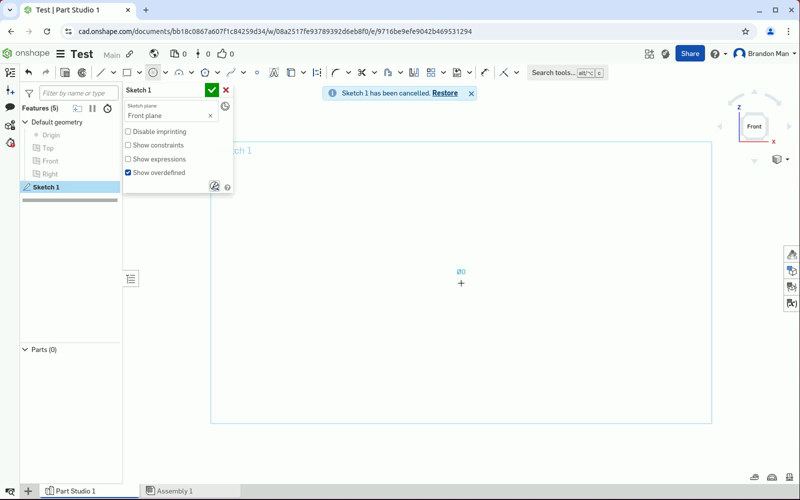
mouse_move(574, 282)
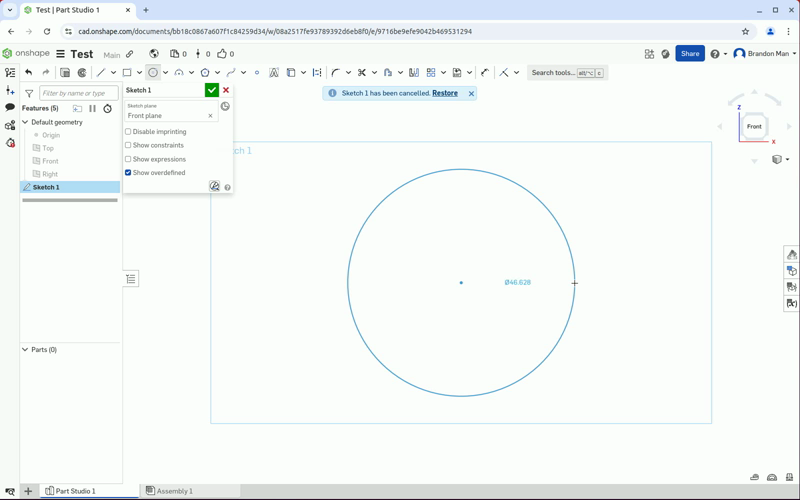
click(574, 282)
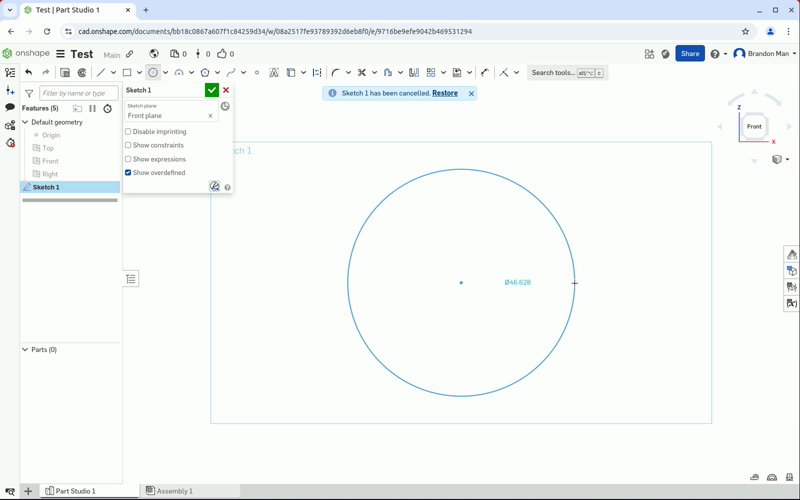
key(esc)
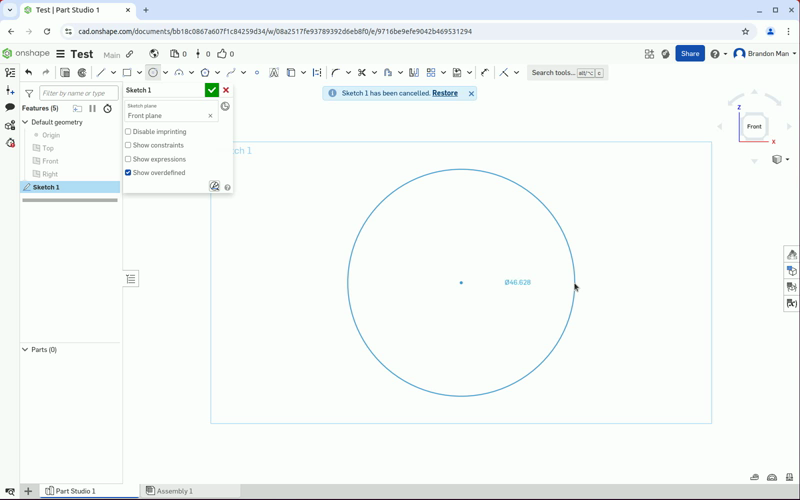
mouse_move(429, 323)
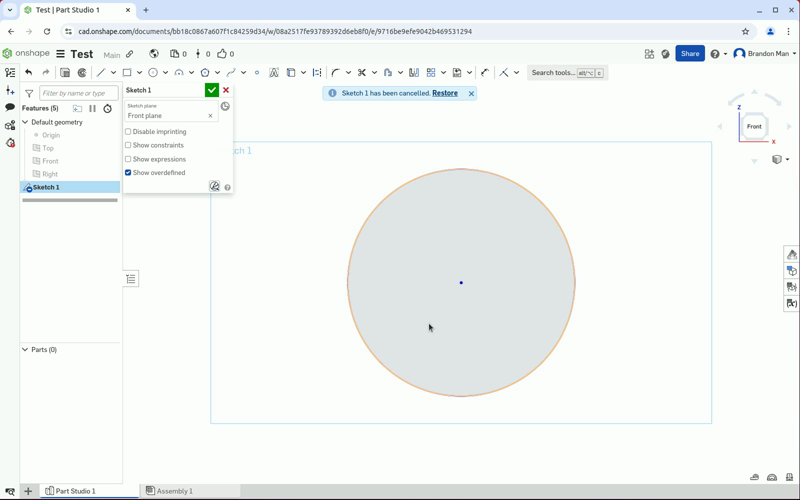
click(429, 323)
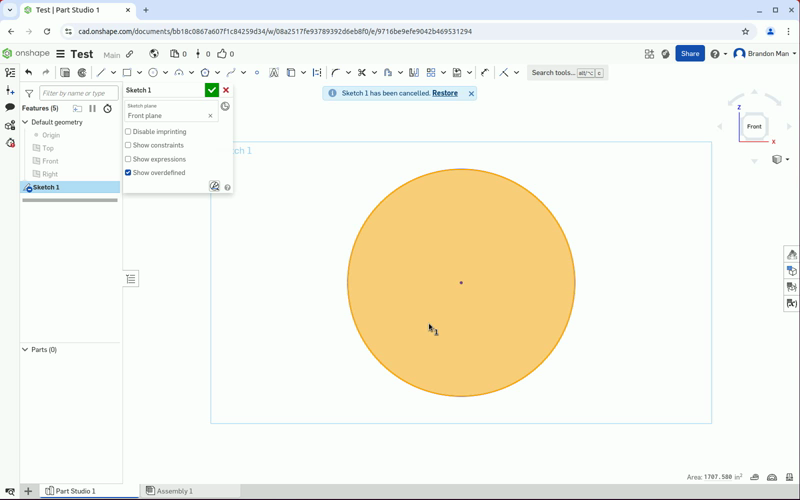
mouse_move(73, 352)
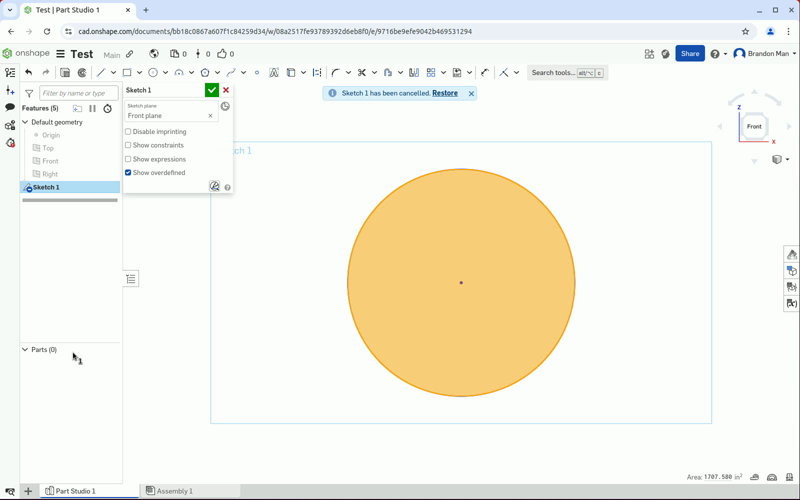
key(shift+y)
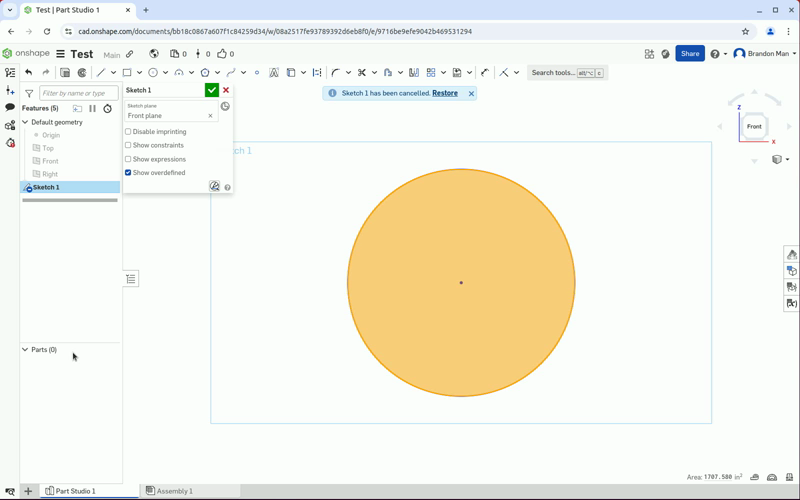
key(shift+e)
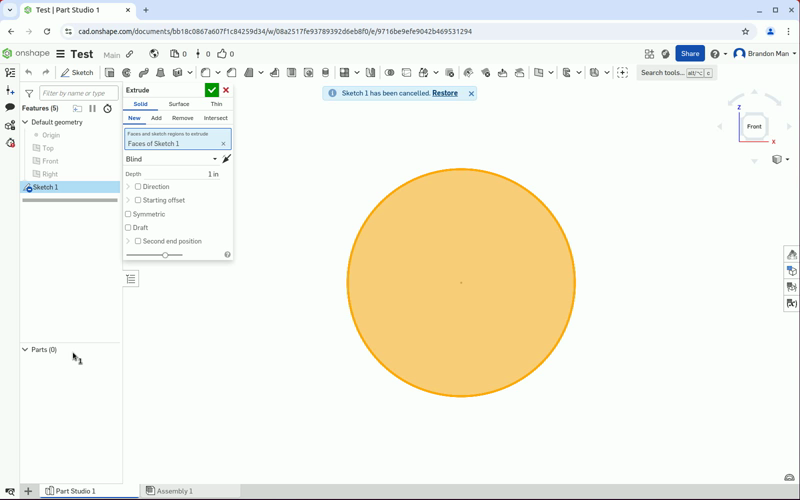
mouse_move(143, 106)
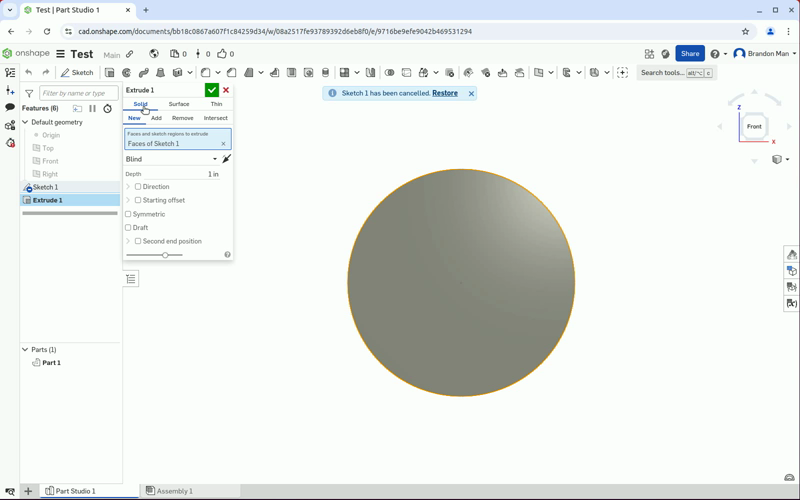
click(143, 106)
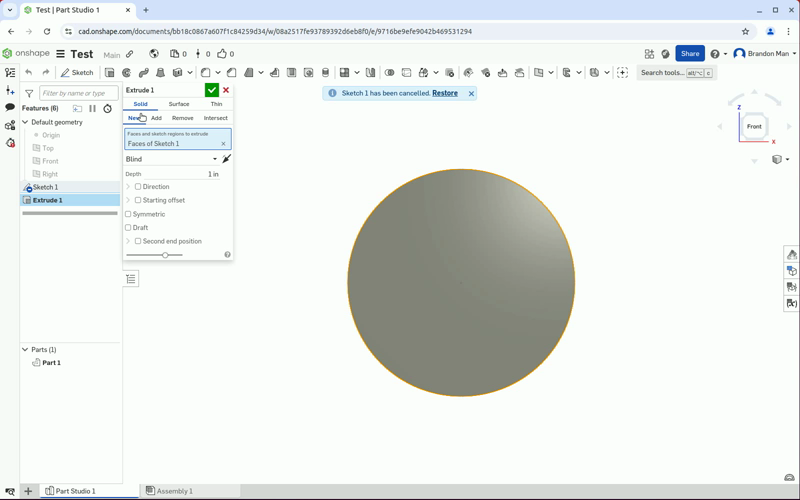
mouse_move(137, 120)
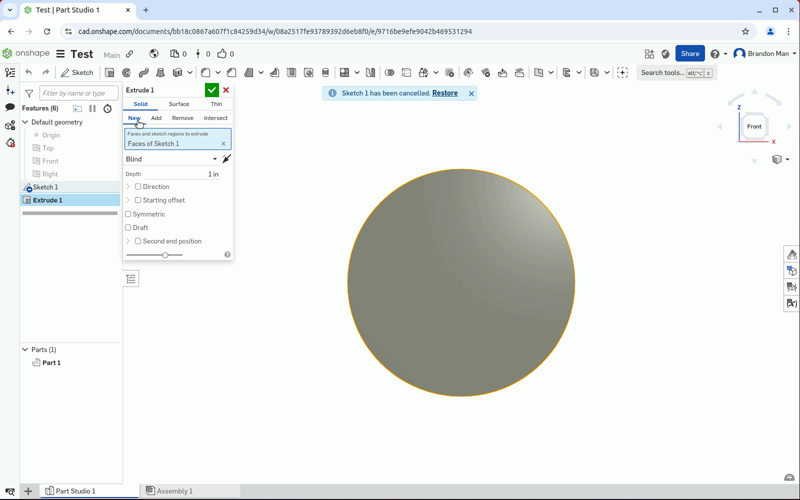
click(137, 120)
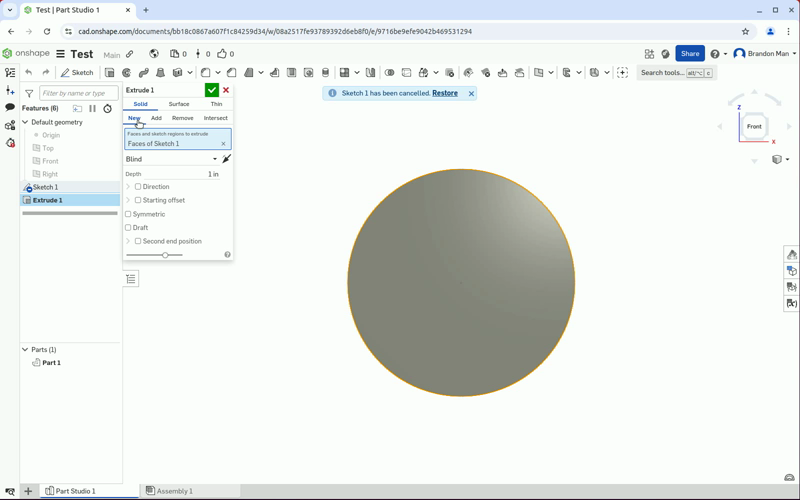
key(tab, 4)
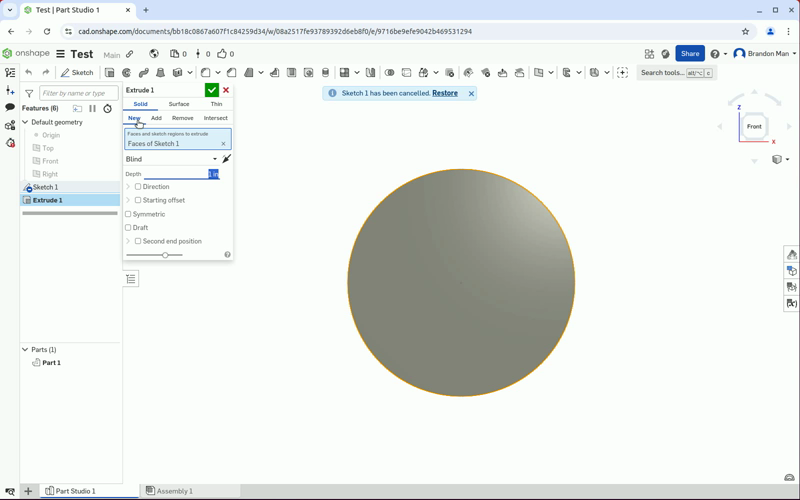
text(2.166)
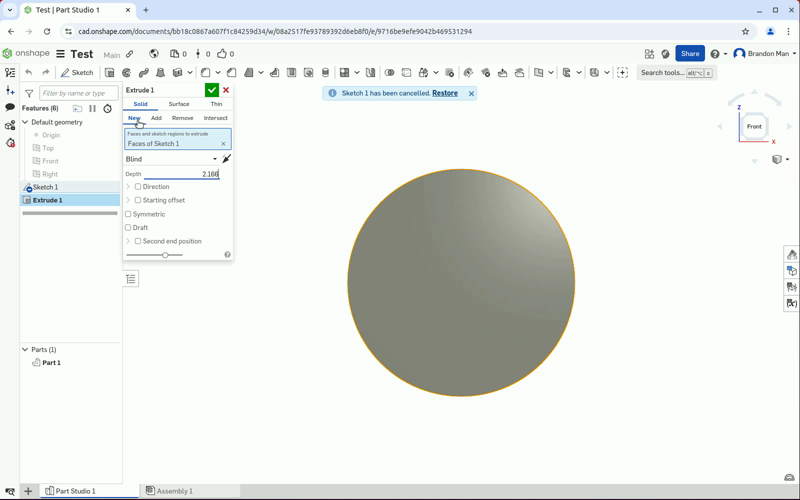
key(enter)
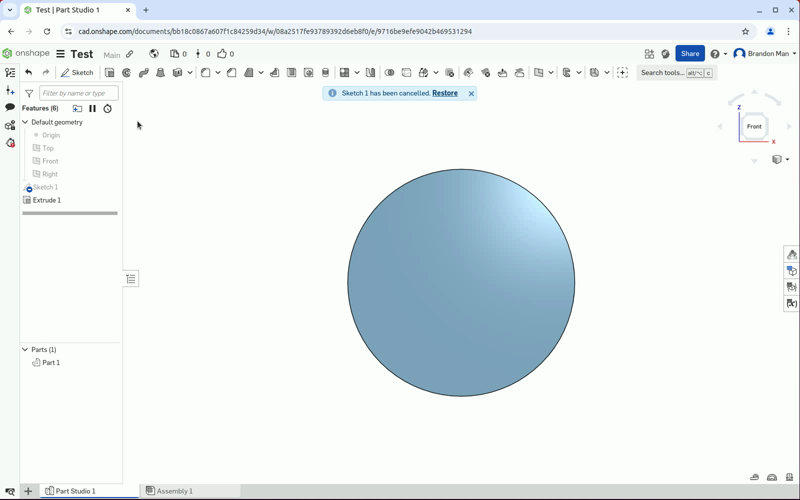
key(shift+h)
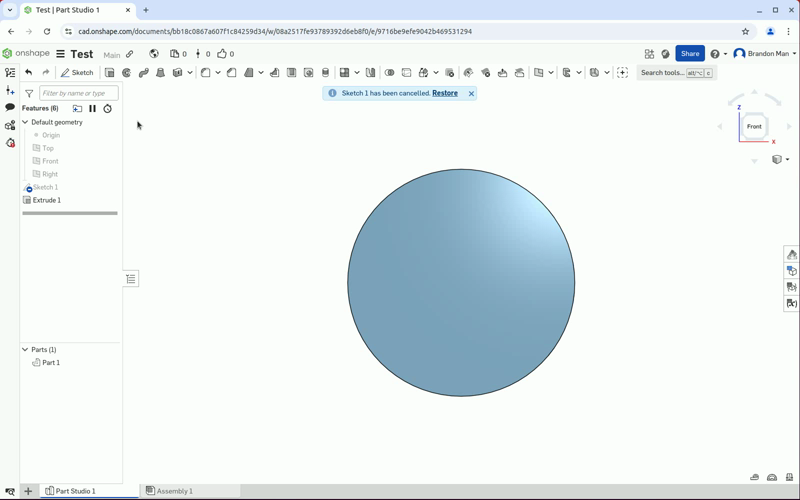
key(shift+h)
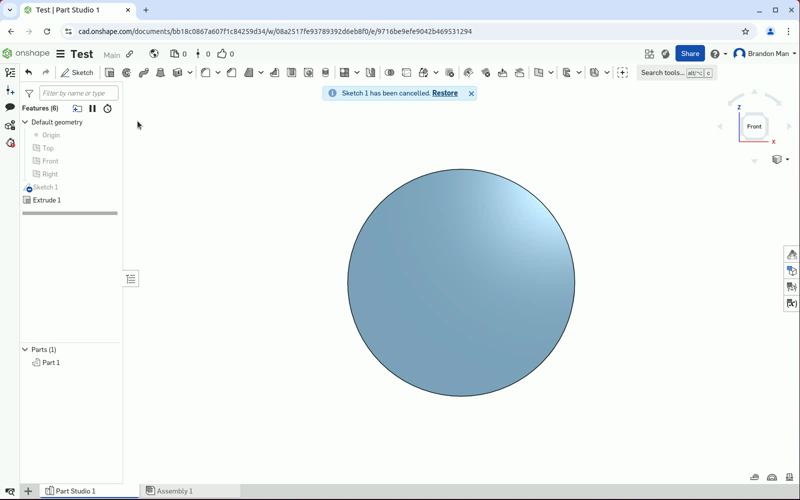
mouse_move(73, 189)
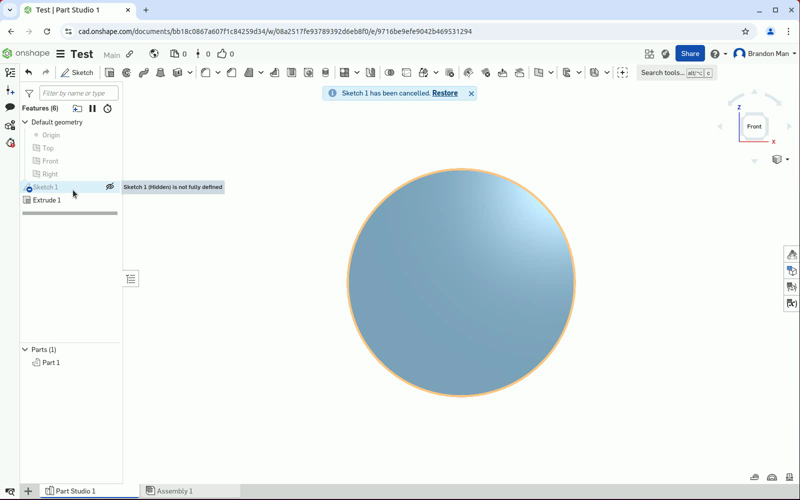
click(73, 189)
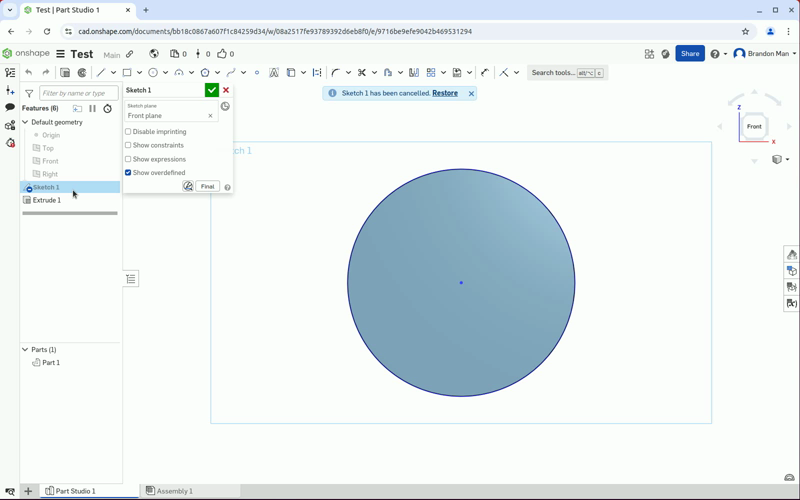
mouse_move(229, 92)
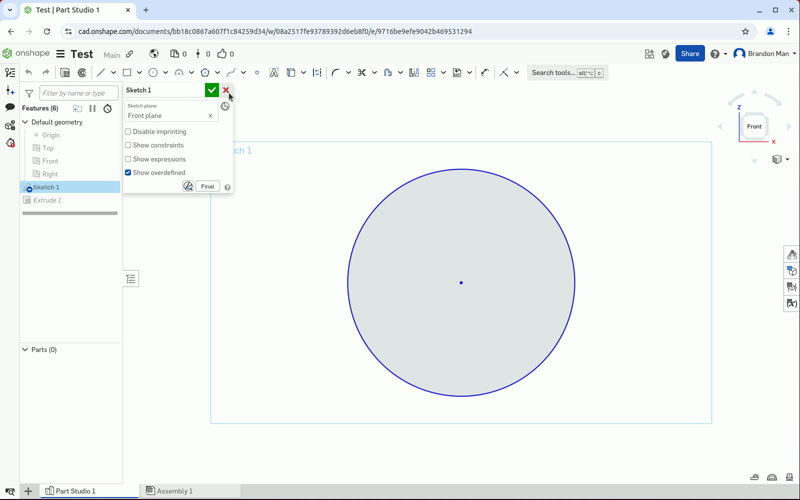
click(229, 92)
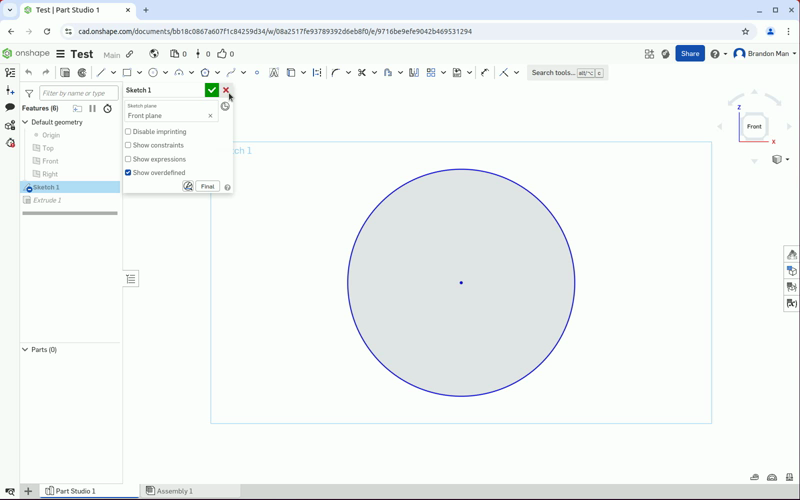
key(shift+s)
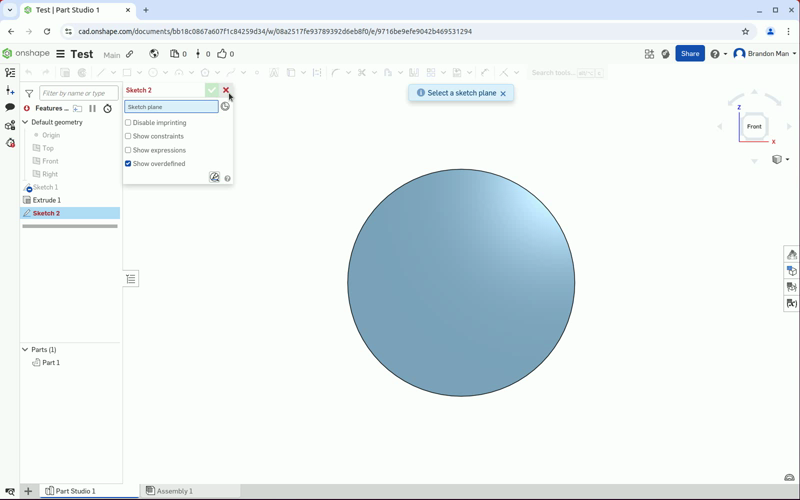
mouse_move(73, 163)
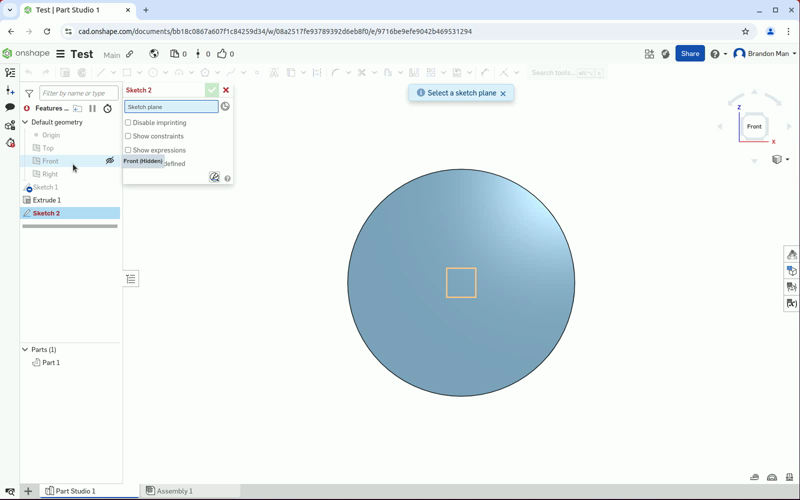
click(73, 163)
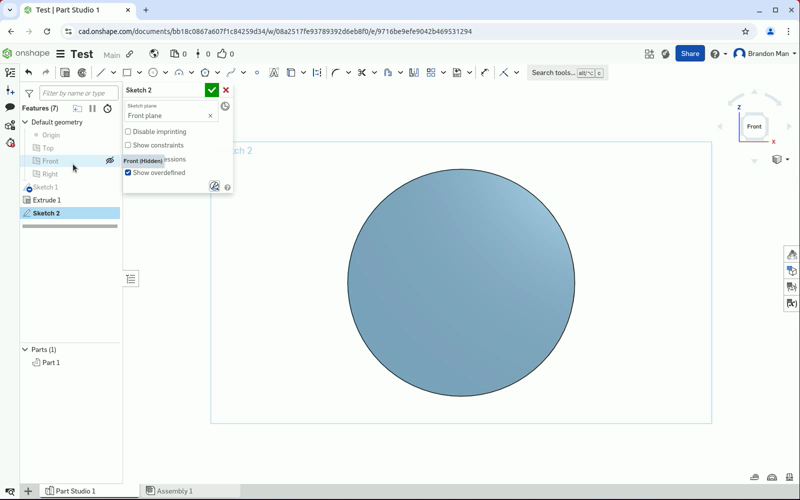
mouse_move(73, 352)
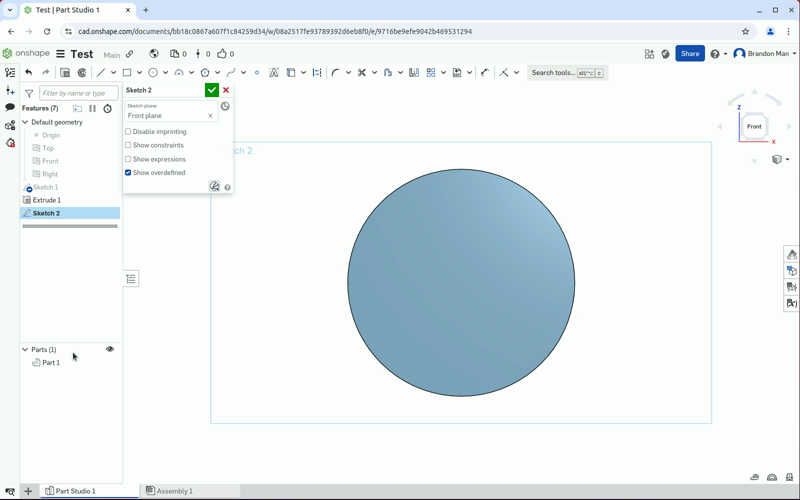
key(y)
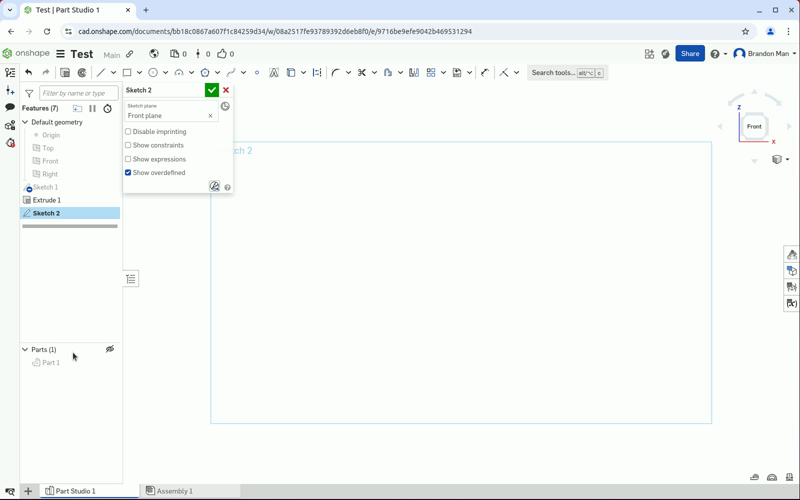
key(c)
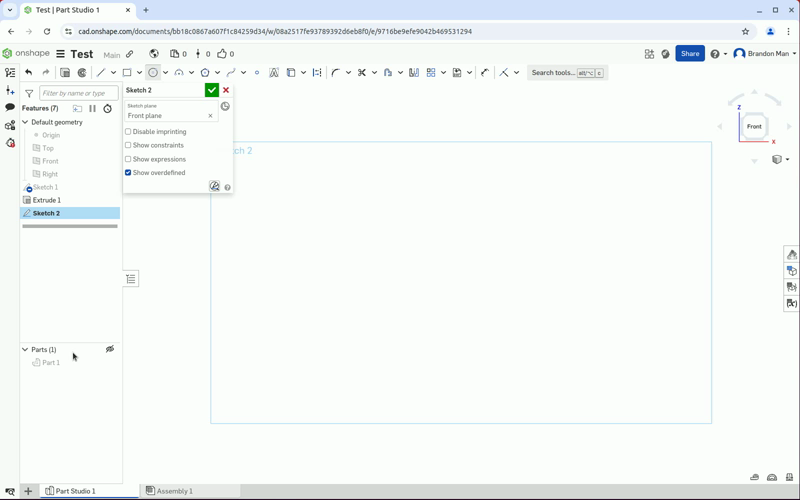
key_down(shift)
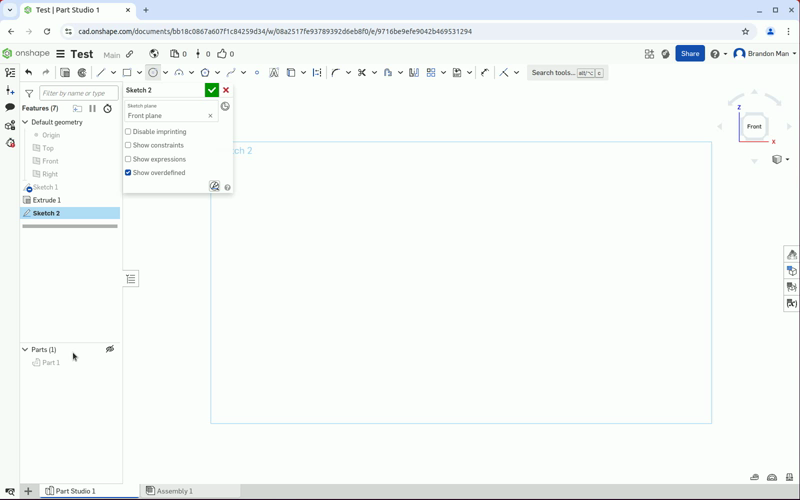
mouse_move(461, 282)
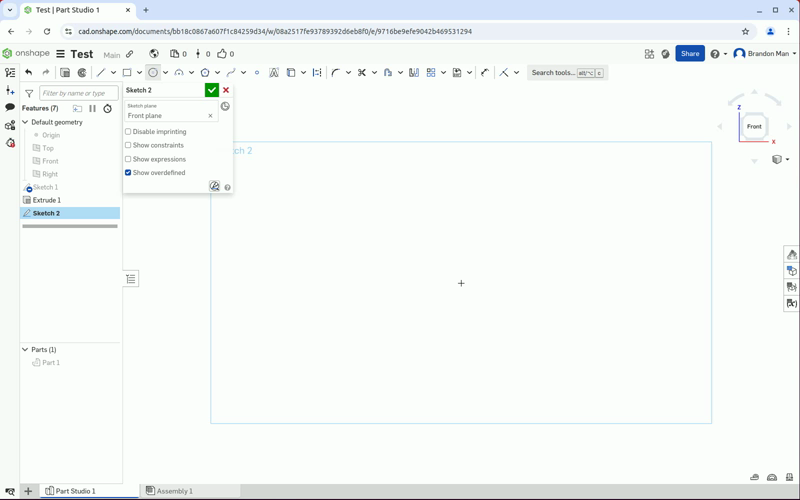
click(461, 282)
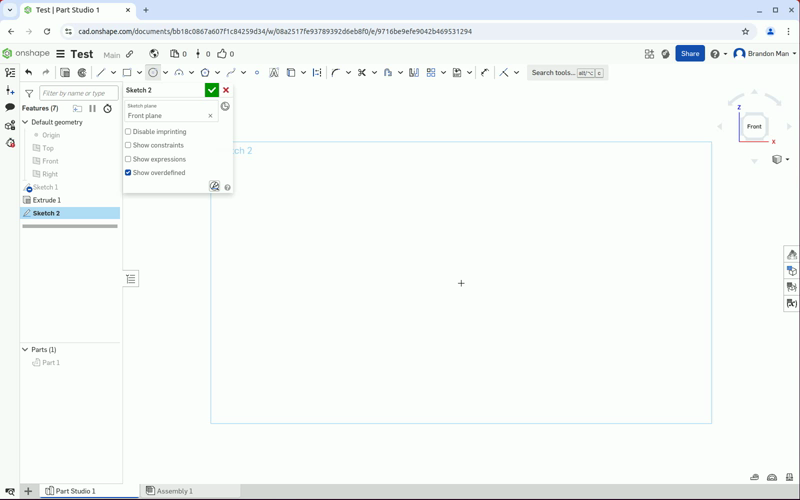
key_up(shift)
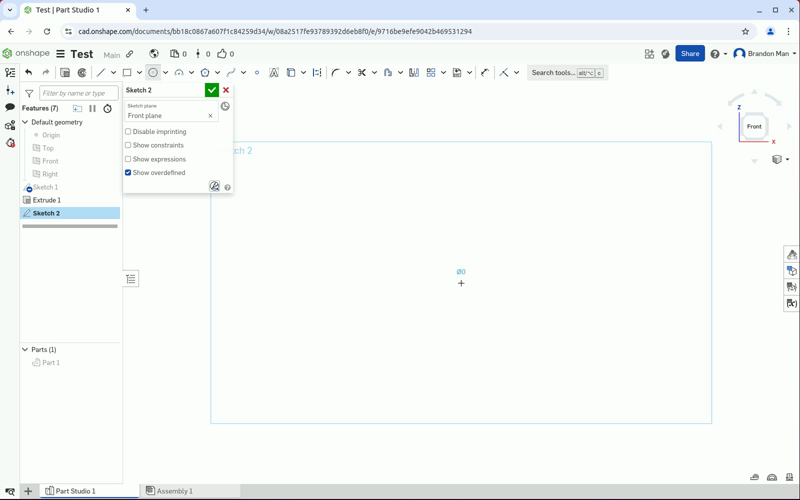
mouse_move(476, 282)
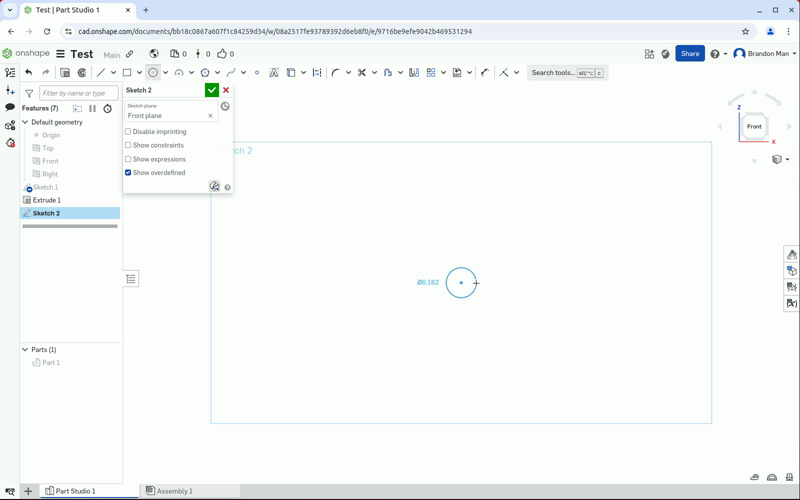
click(476, 282)
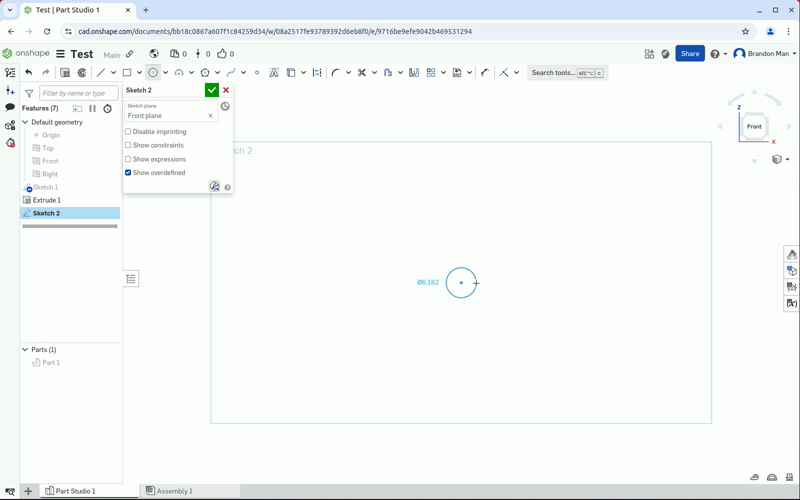
key(esc)
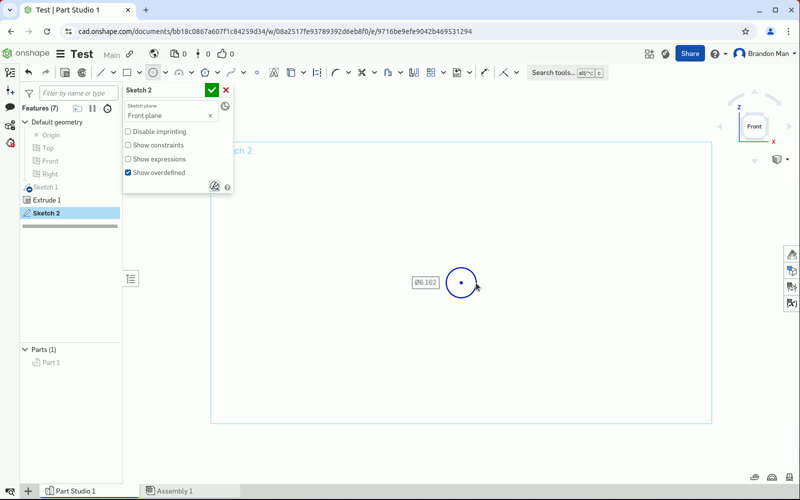
mouse_move(457, 281)
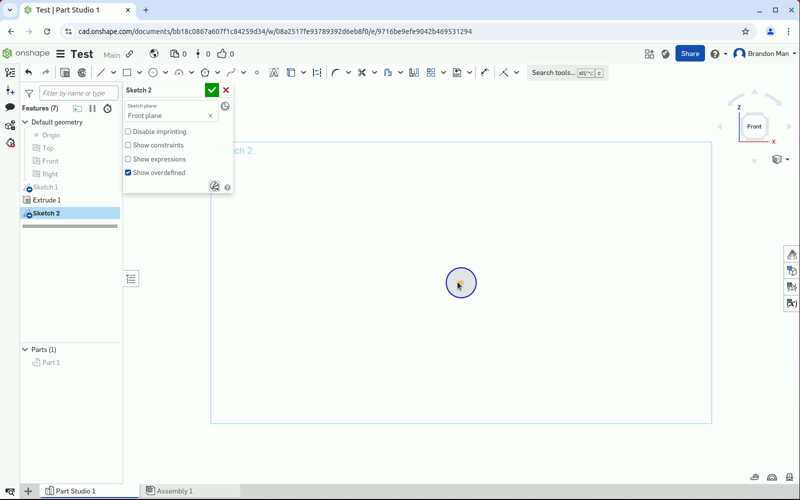
scroll(6)
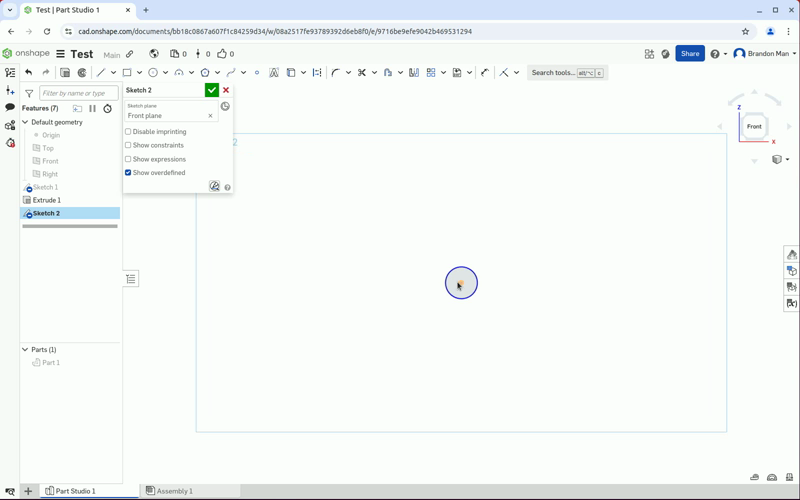
scroll(6)
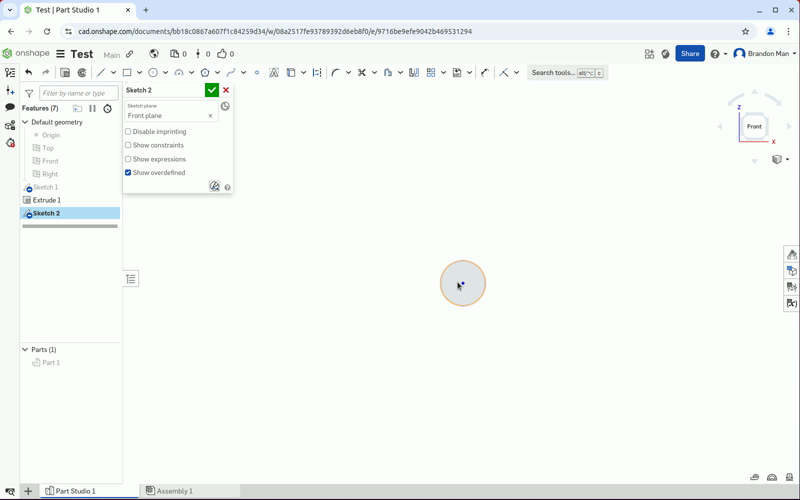
scroll(6)
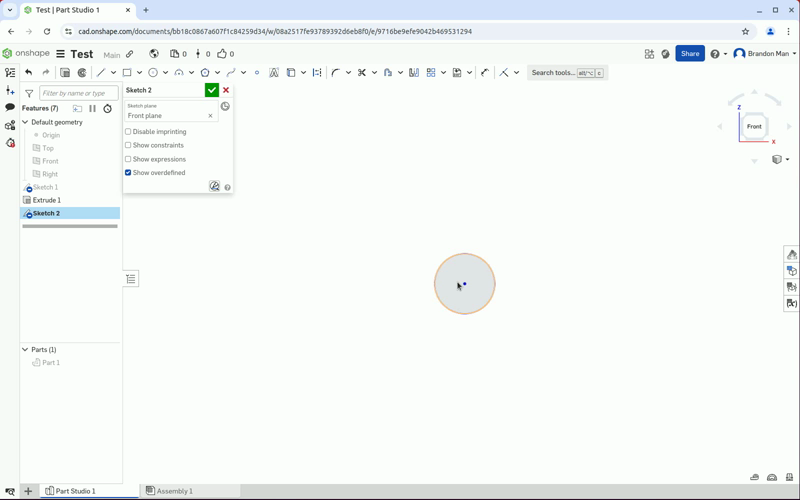
scroll(6)
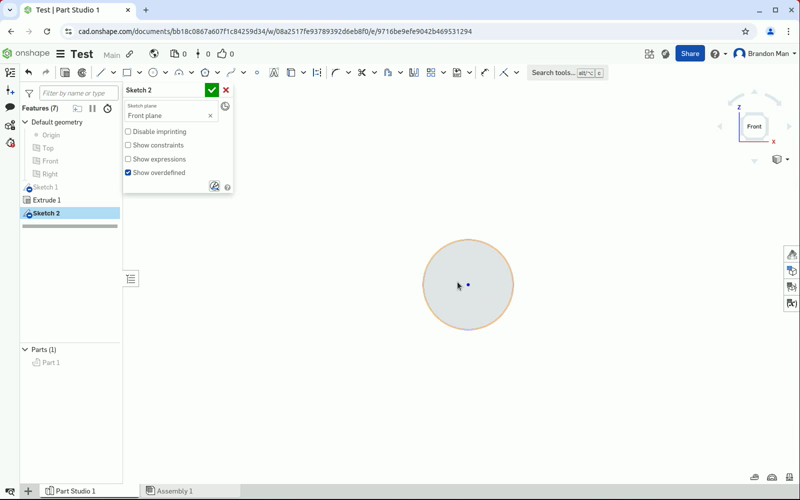
scroll(6)
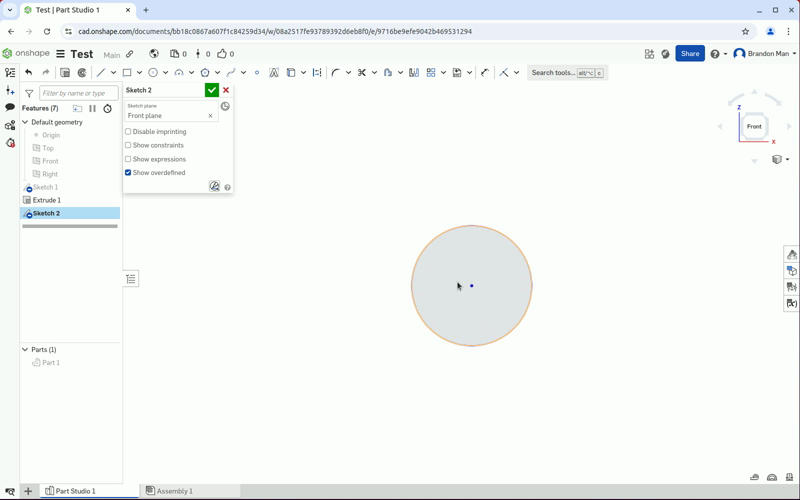
scroll(6)
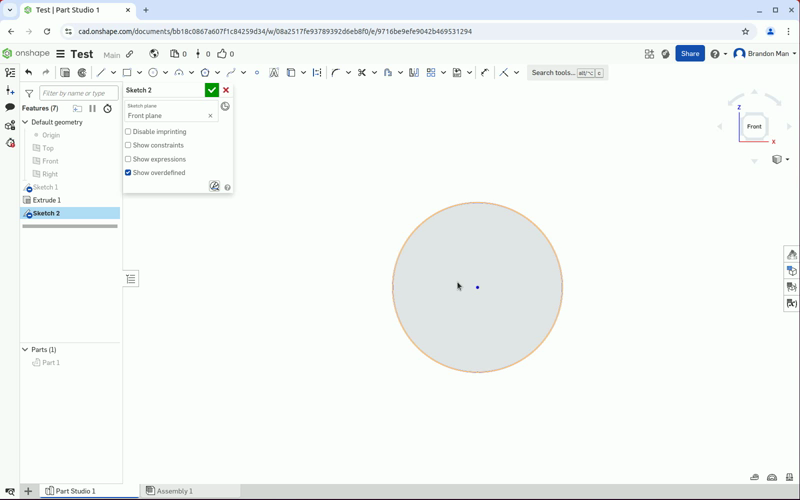
scroll(6)
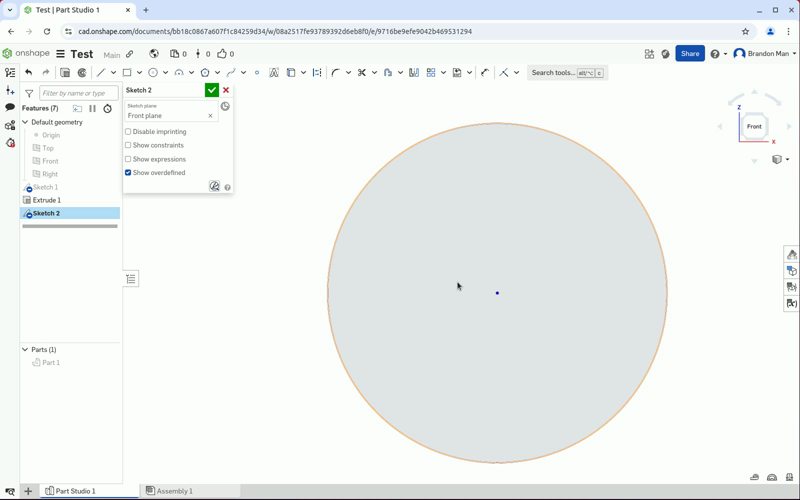
click(457, 281)
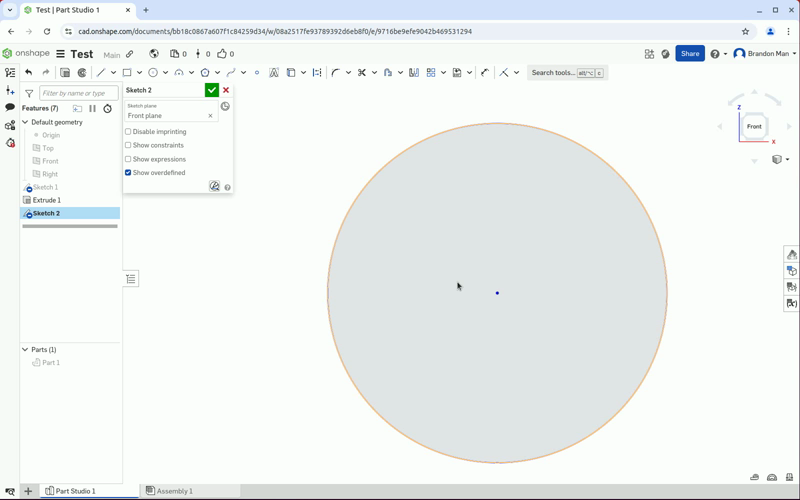
scroll(-6)
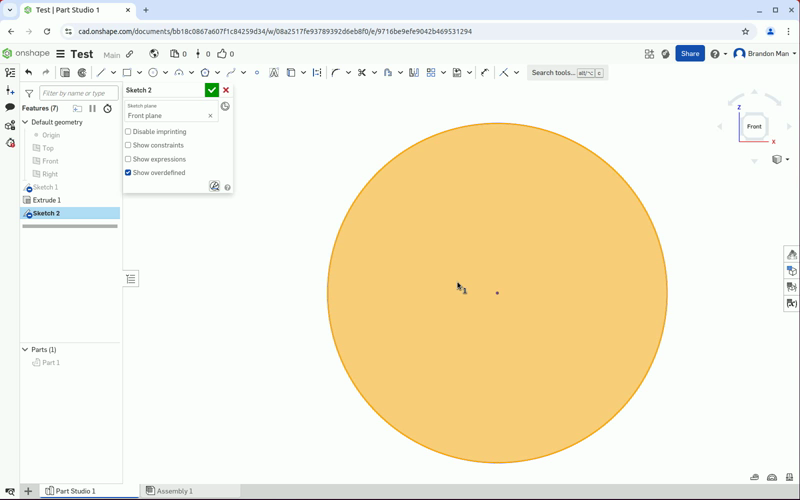
scroll(-6)
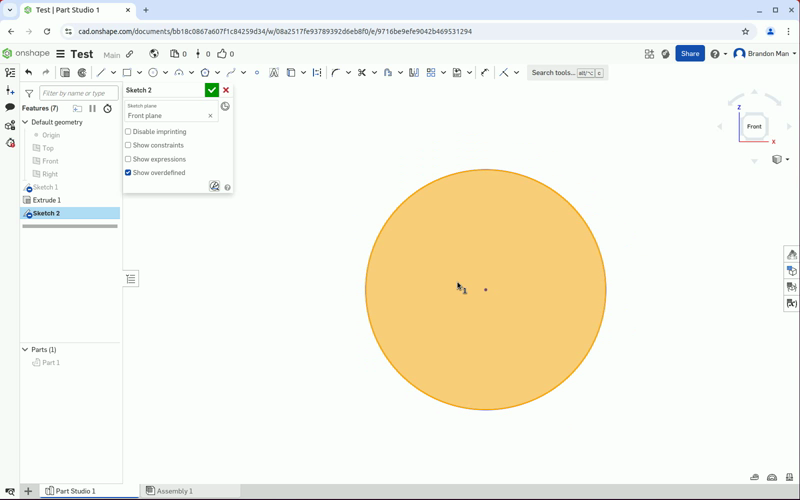
scroll(-6)
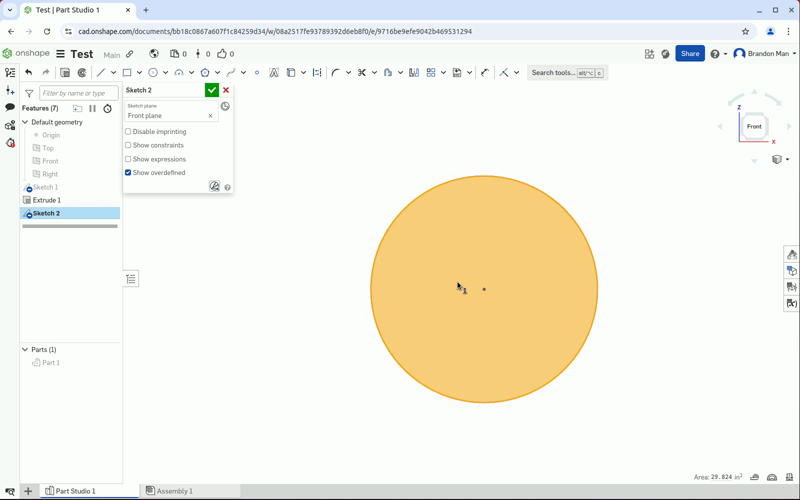
scroll(-6)
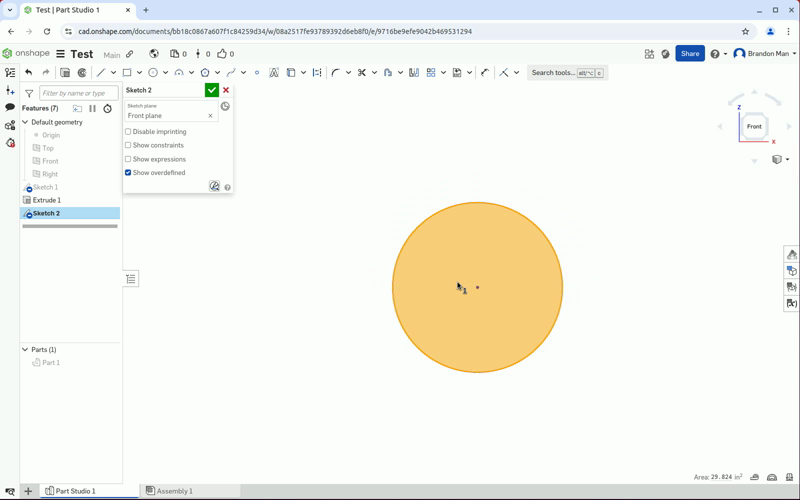
scroll(-6)
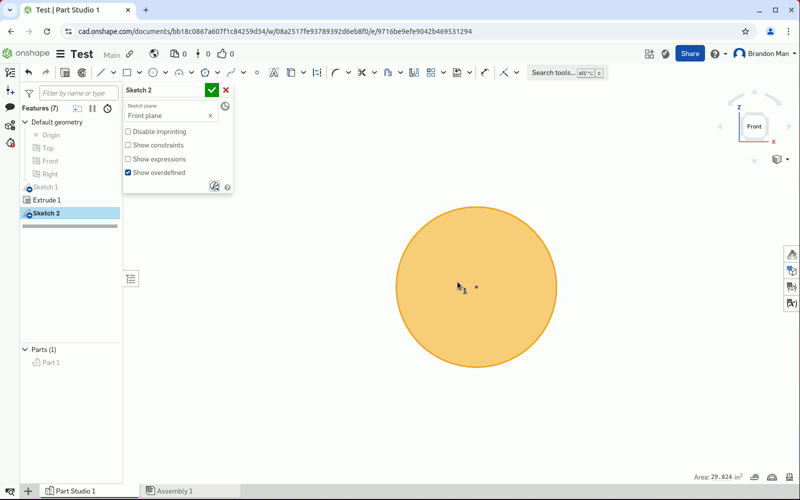
scroll(-6)
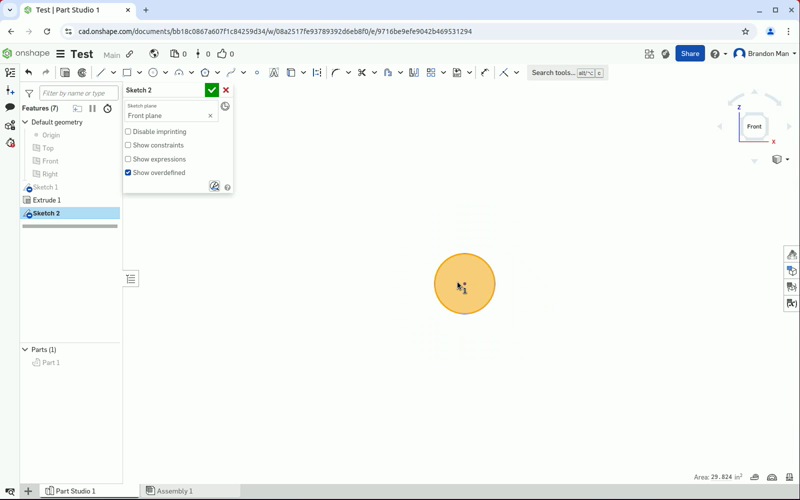
scroll(-6)
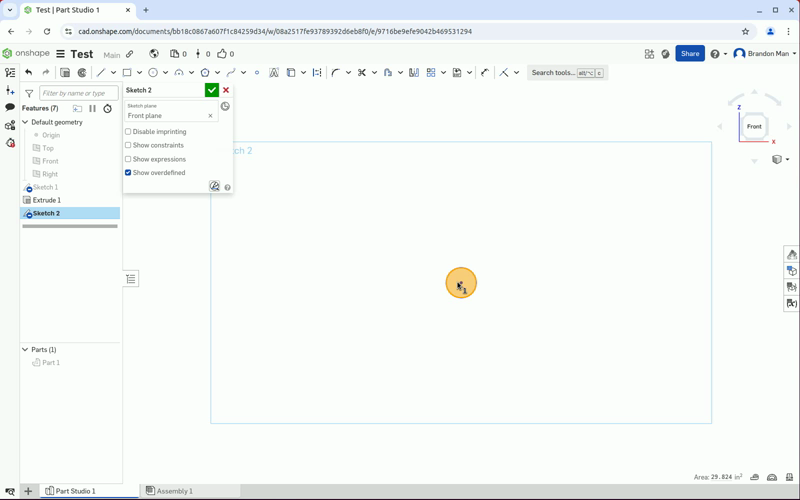
mouse_move(73, 352)
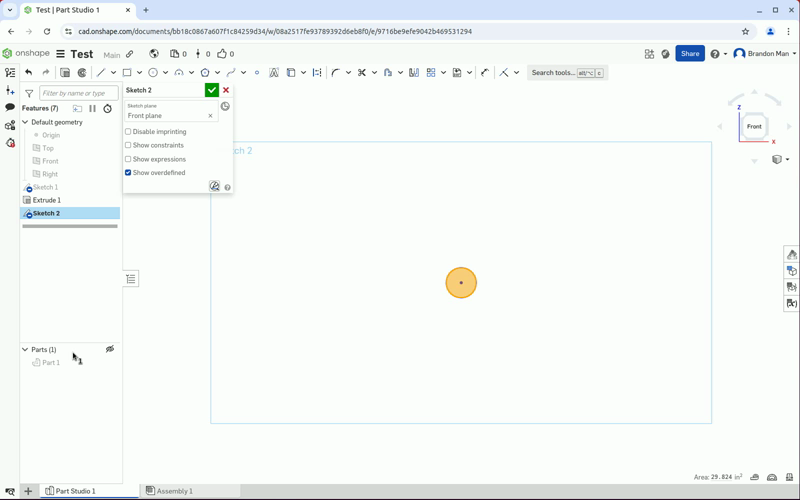
key(shift+y)
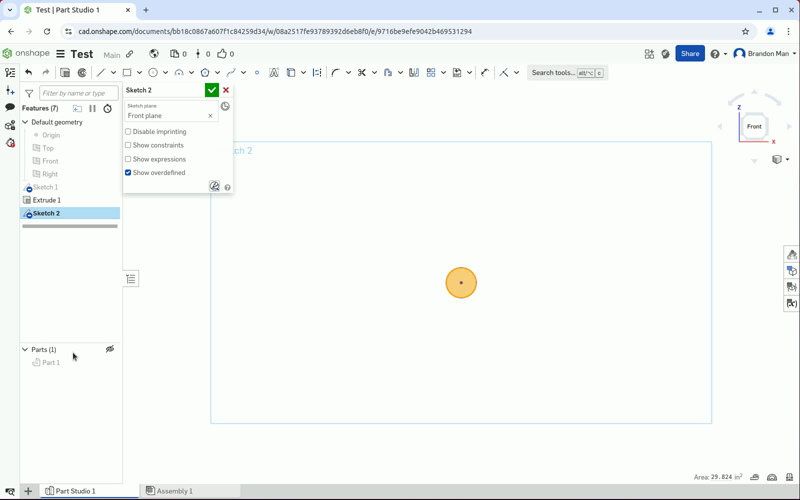
key(shift+e)
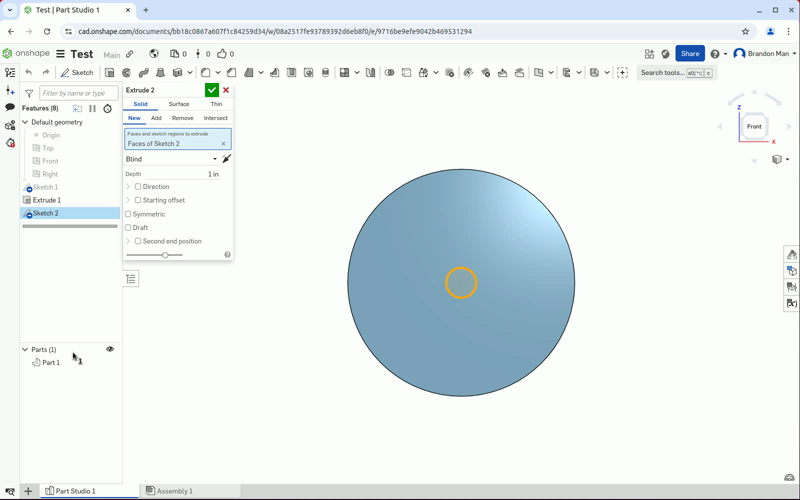
mouse_move(143, 106)
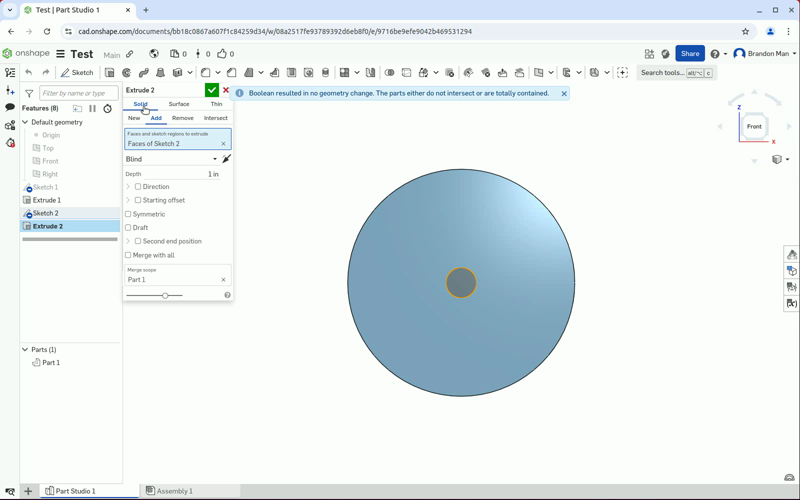
click(143, 106)
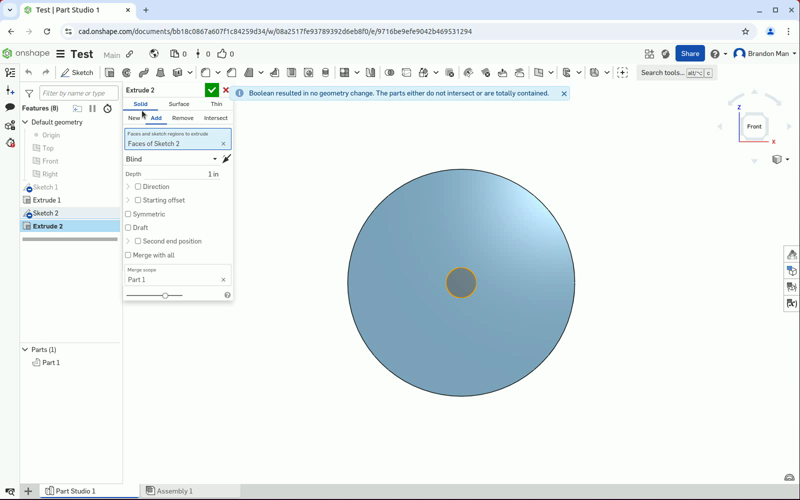
mouse_move(137, 120)
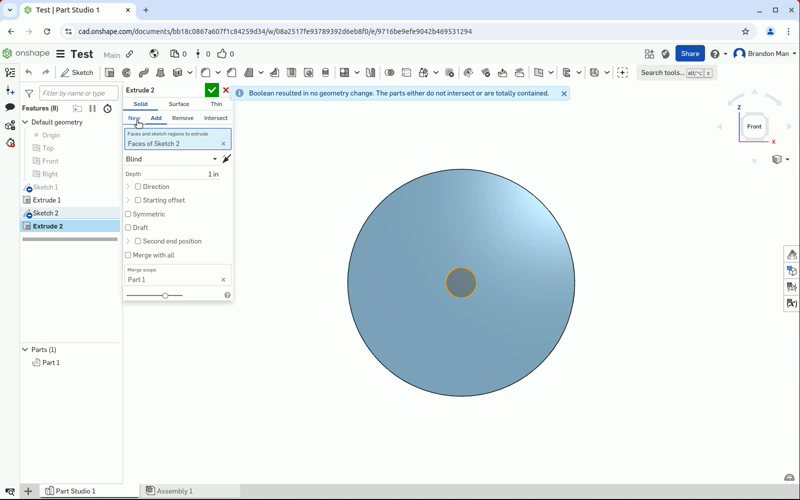
click(137, 120)
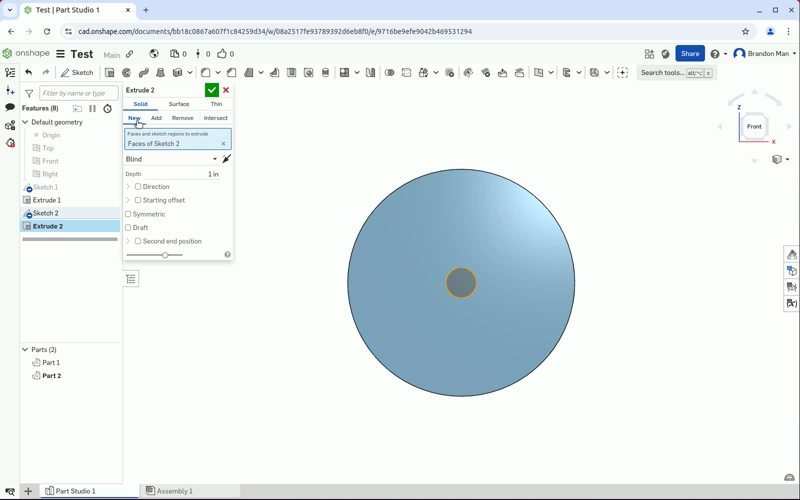
key(tab, 4)
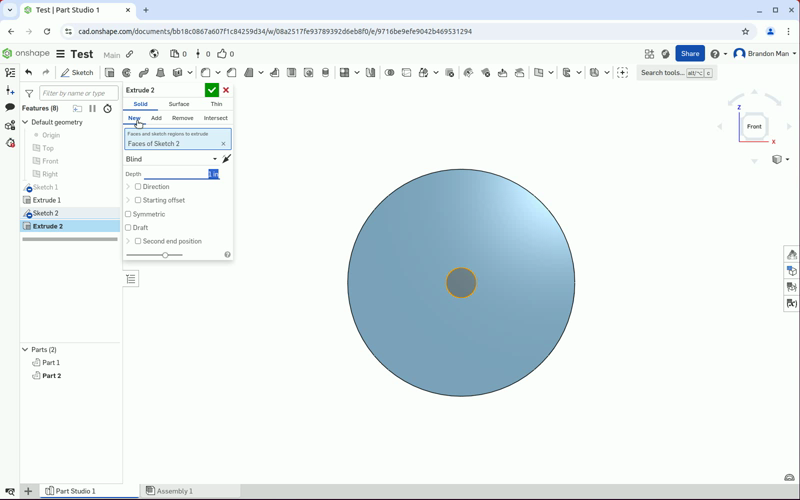
text(5.296)
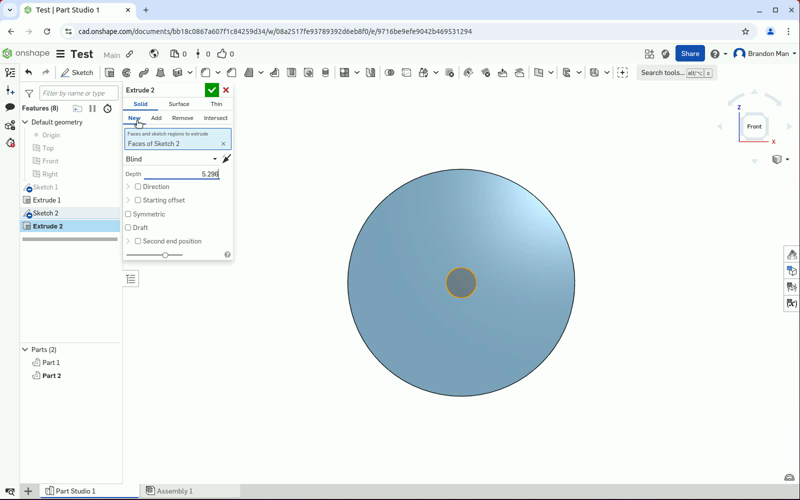
key(enter)
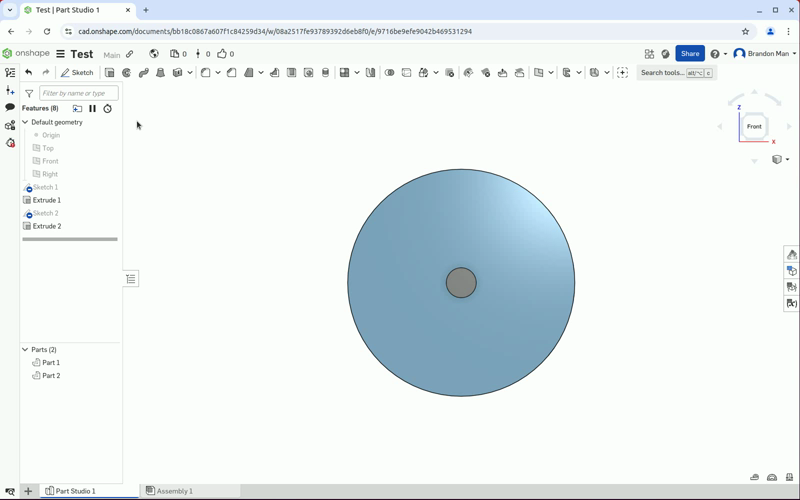
key(shift+h)
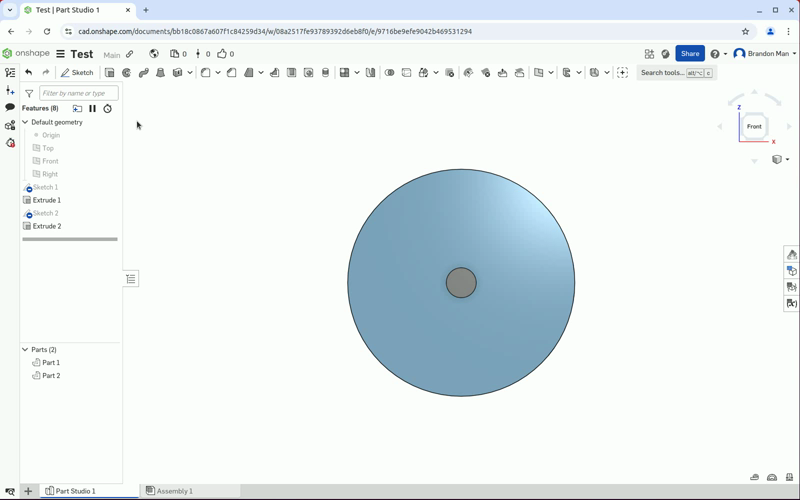
key(shift+h)
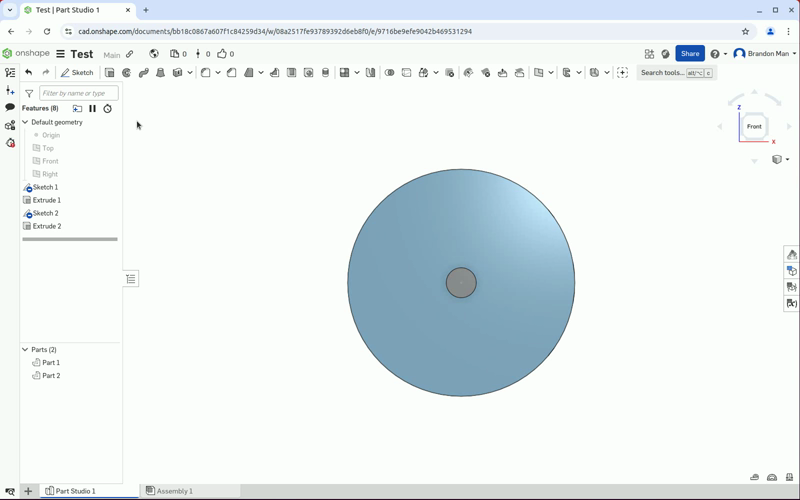
key(shift+7)
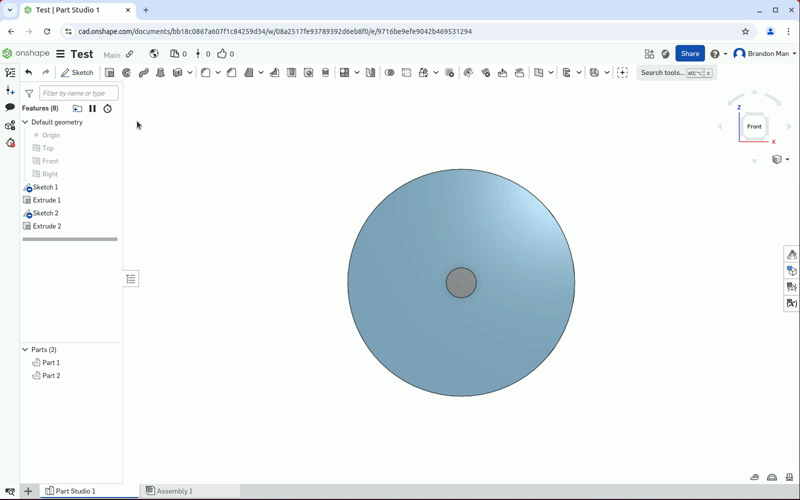
key(left, 2)
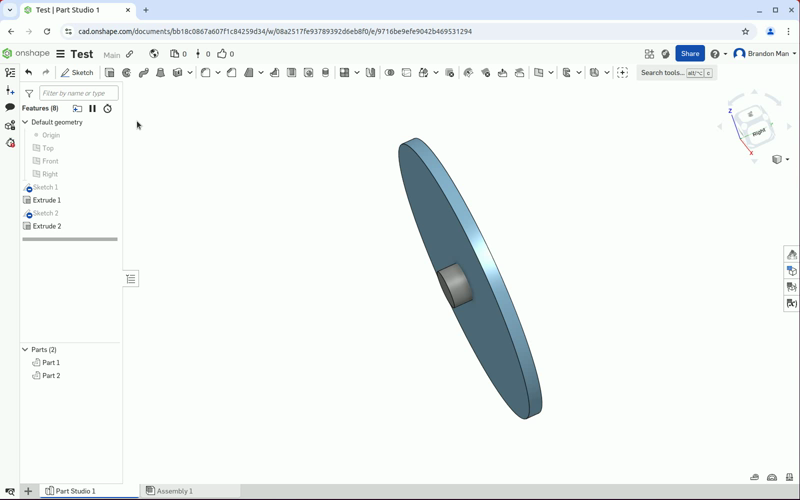
key(down, 2)
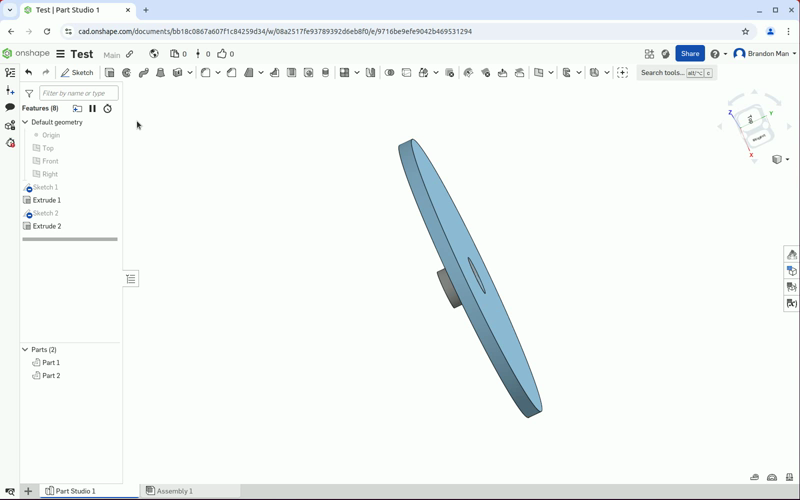
key(up, 2)
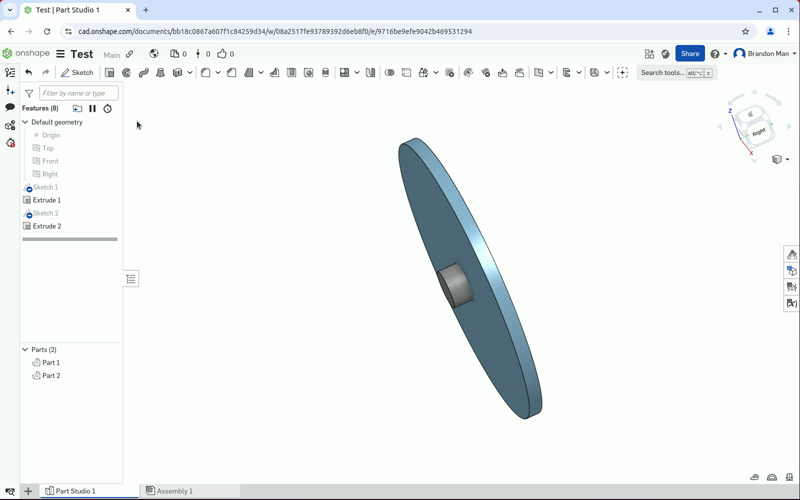
key(right, 2)
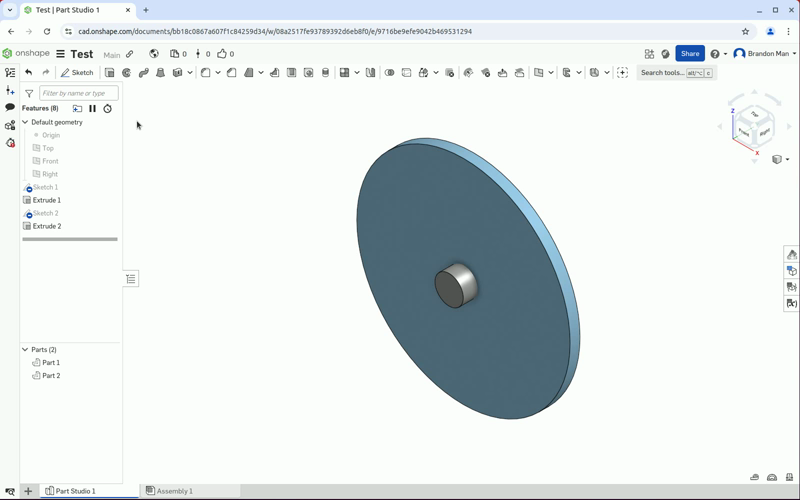
mouse_move(73, 189)
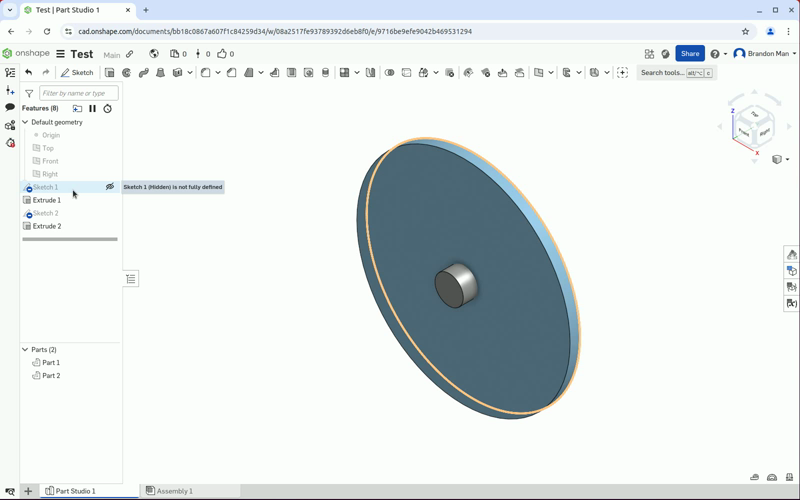
click(73, 189)